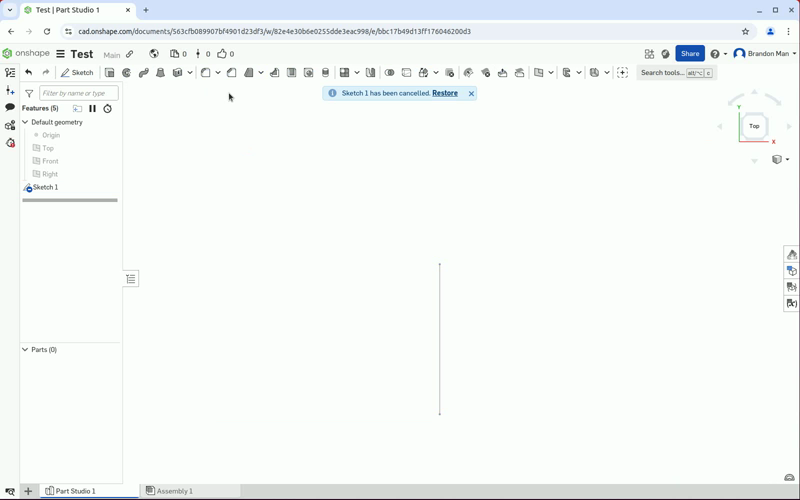
key(shift+h)
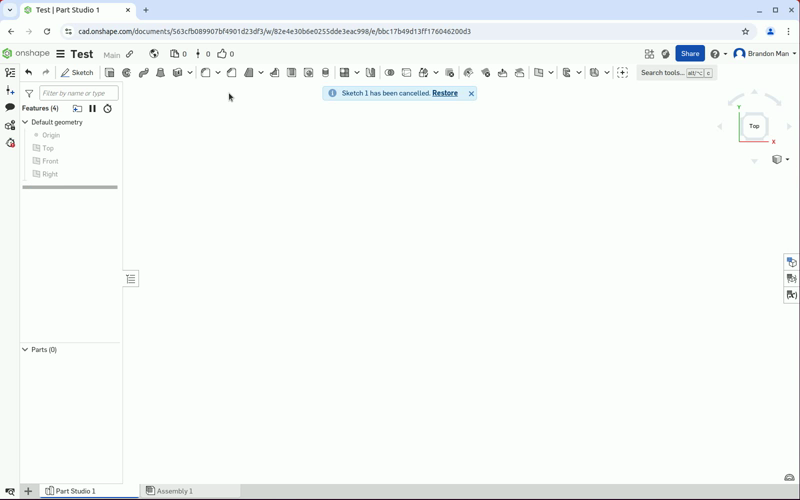
mouse_move(73, 352)
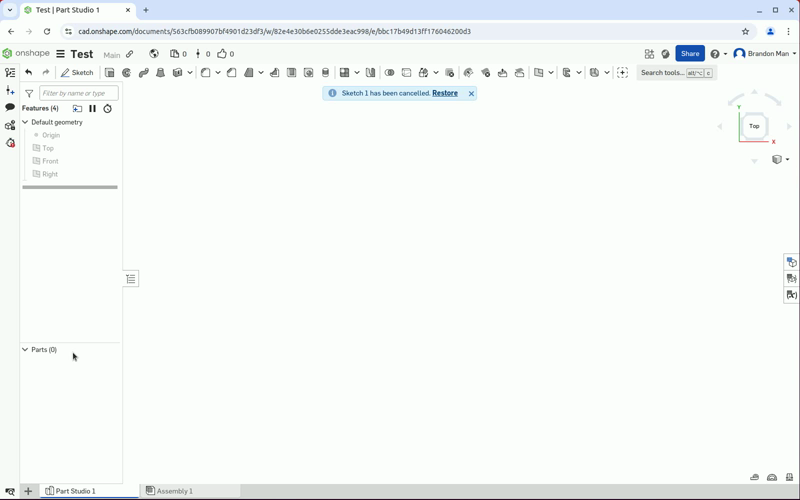
key(y)
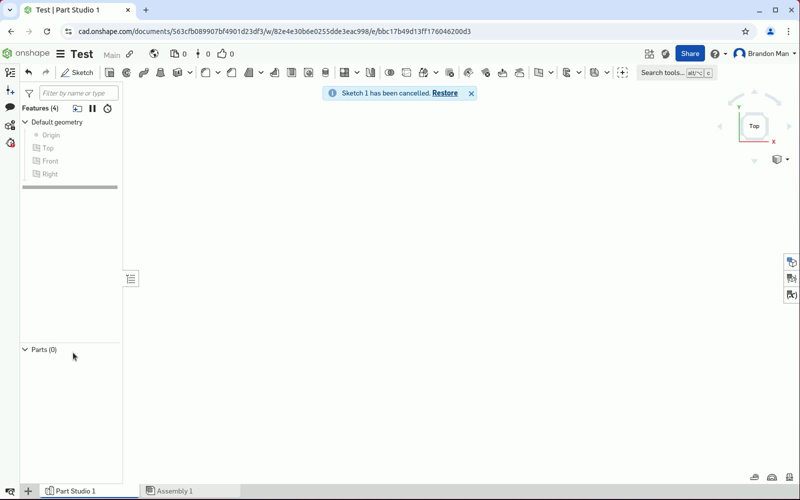
key(shift+p)
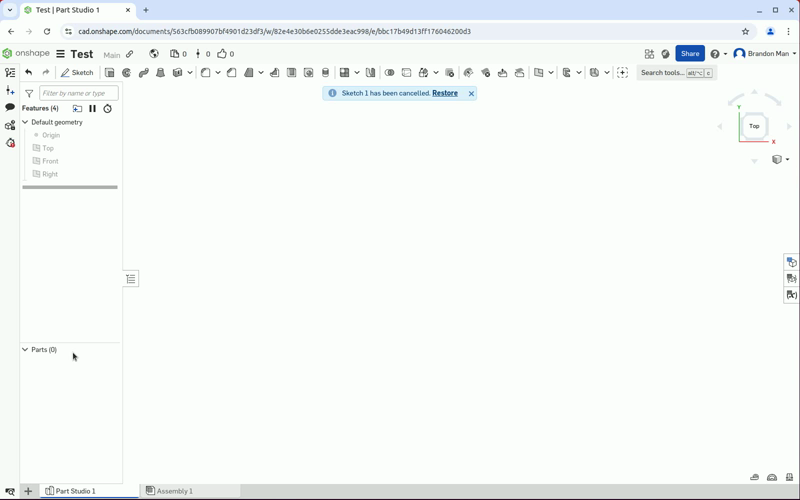
key(space)
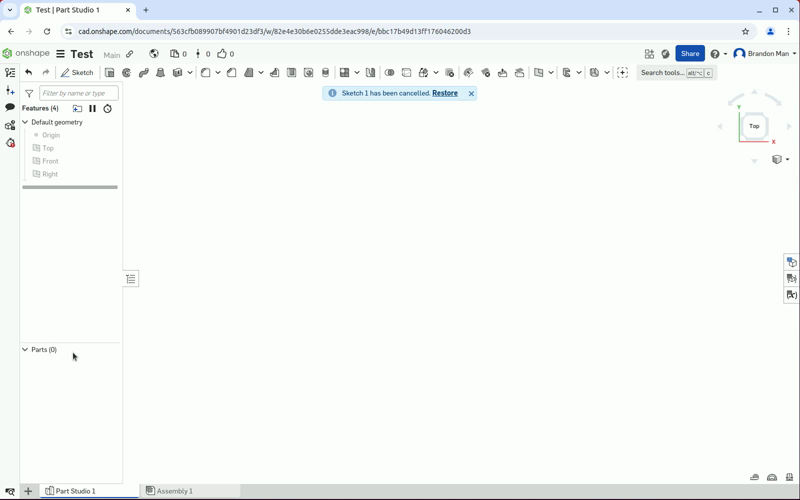
key_down(shift)
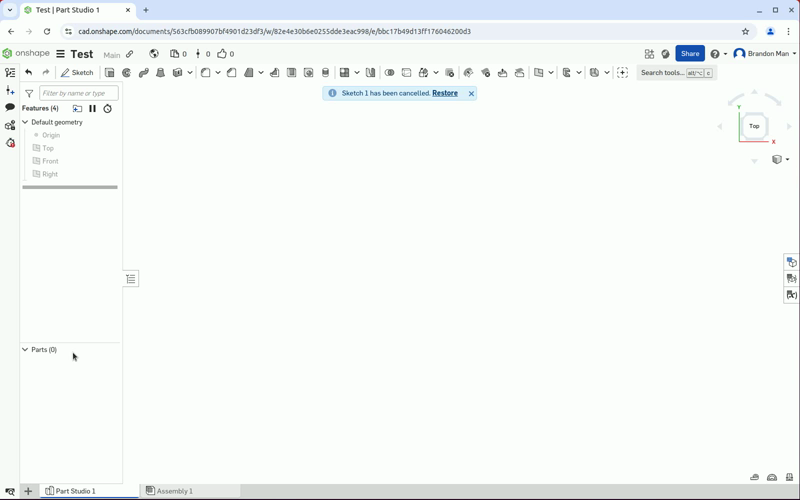
key(up)
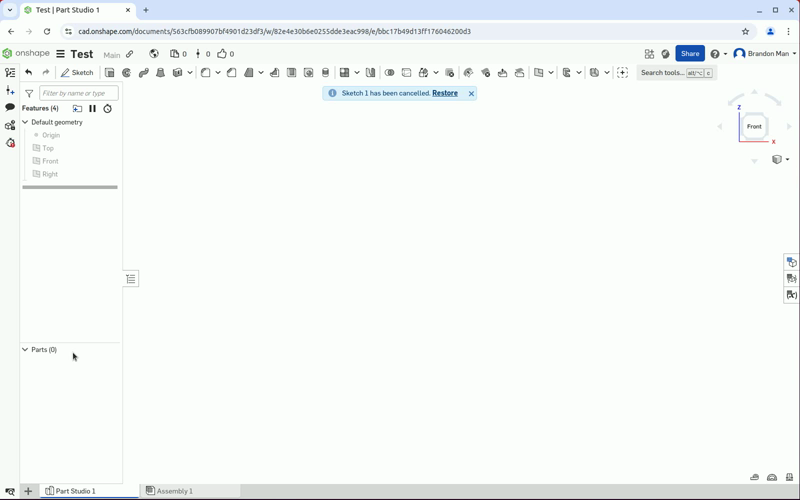
key_up(shift)
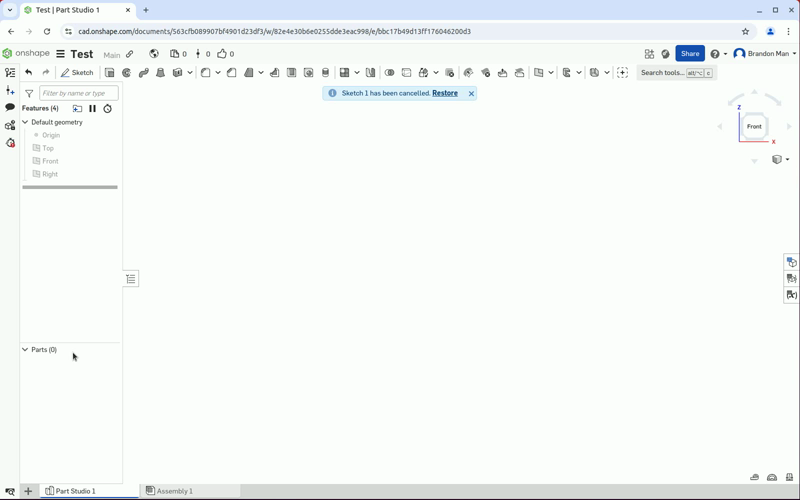
mouse_move(73, 352)
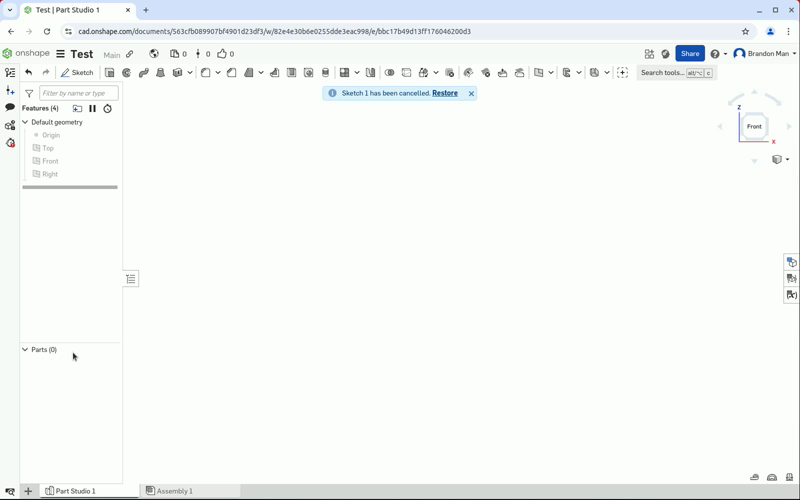
key(shift+y)
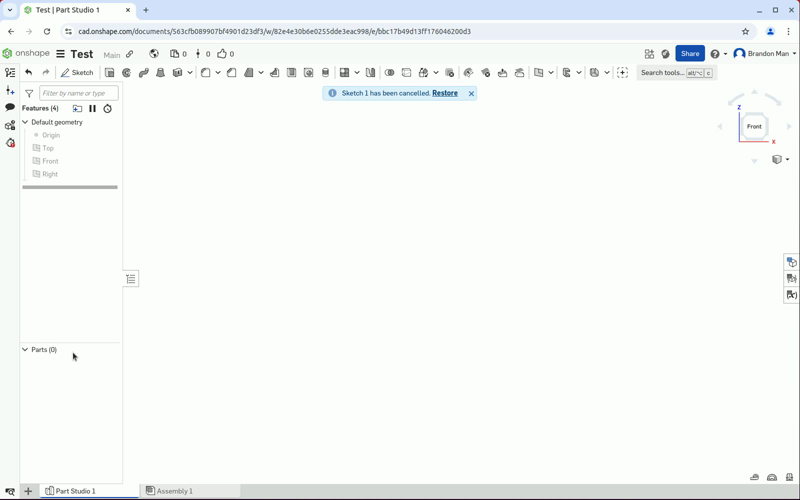
key(shift+s)
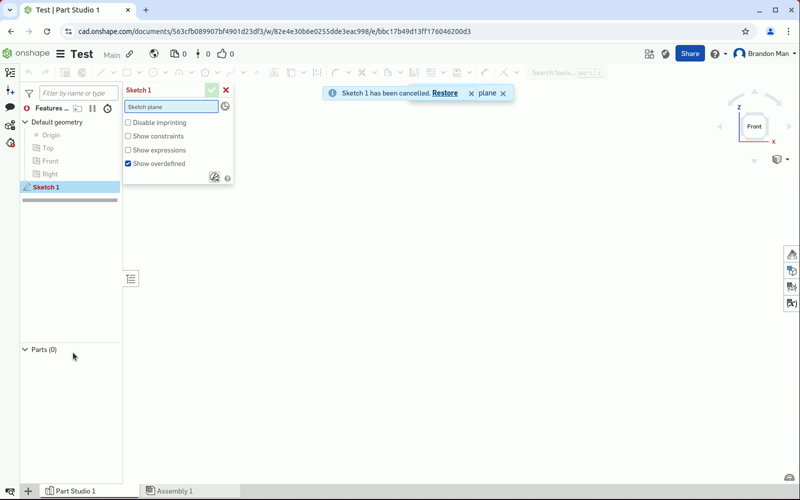
mouse_move(73, 163)
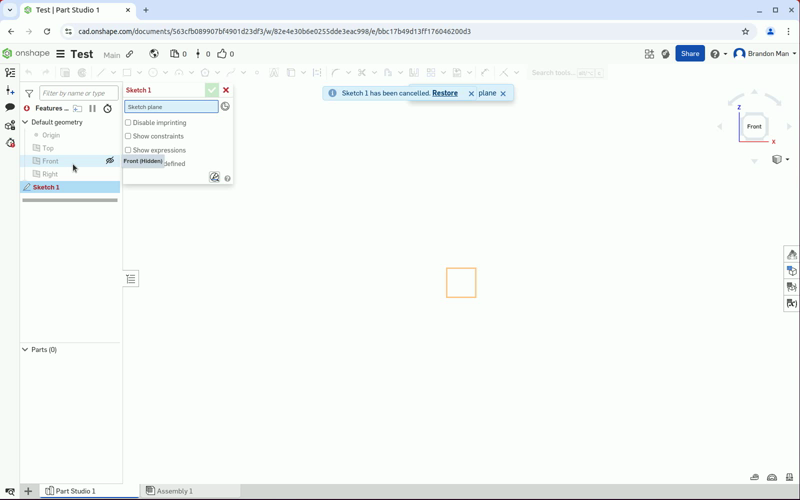
click(73, 163)
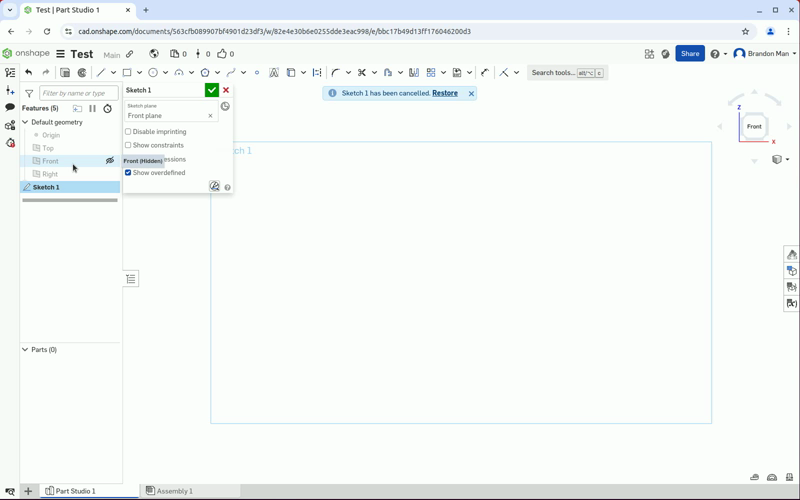
mouse_move(73, 352)
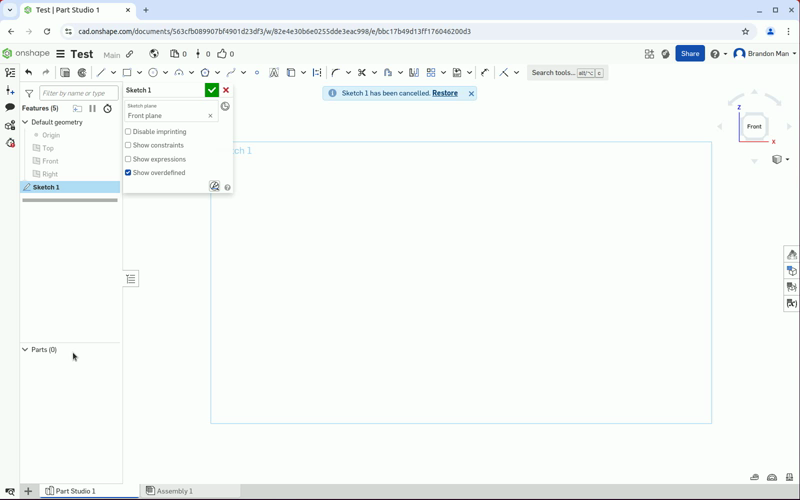
key(y)
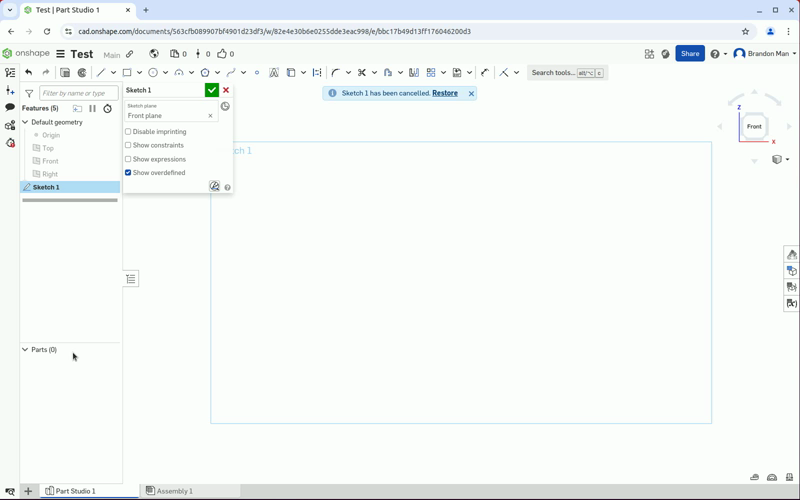
key(a)
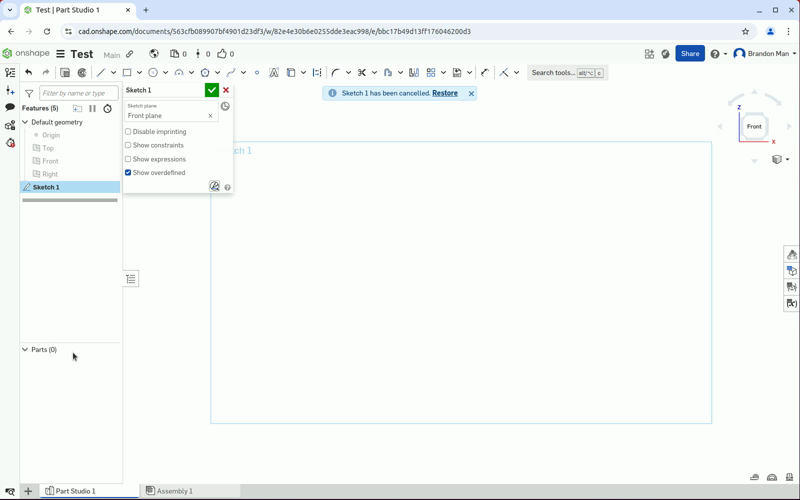
key_down(shift)
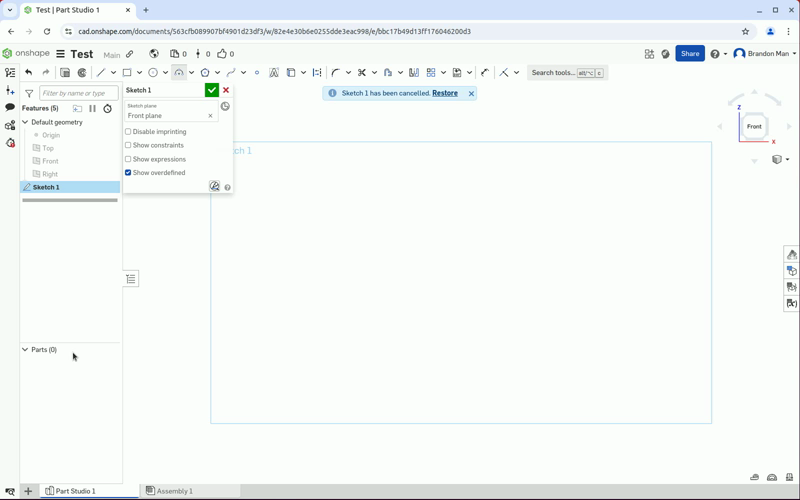
mouse_move(424, 329)
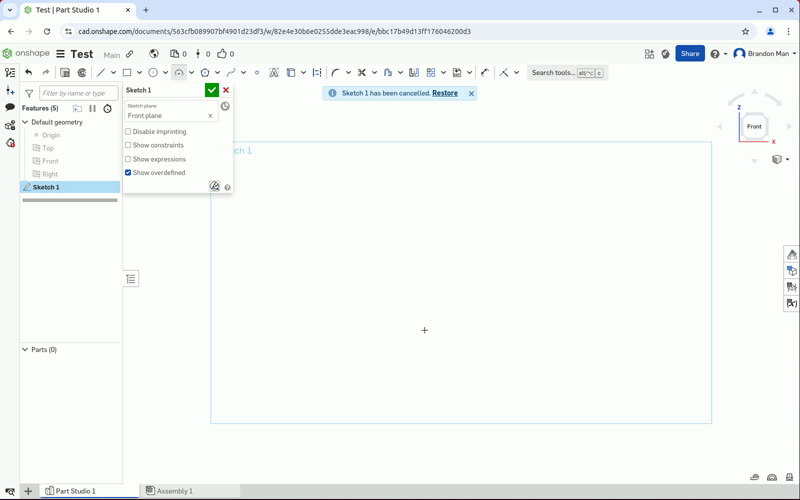
click(424, 329)
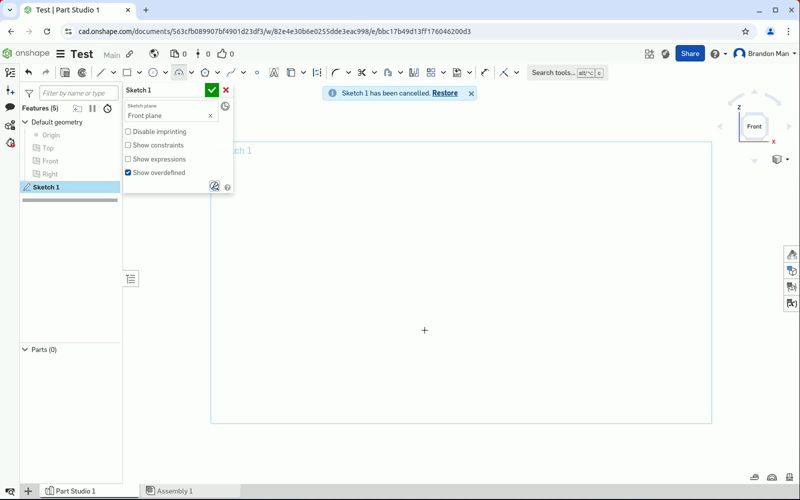
key_up(shift)
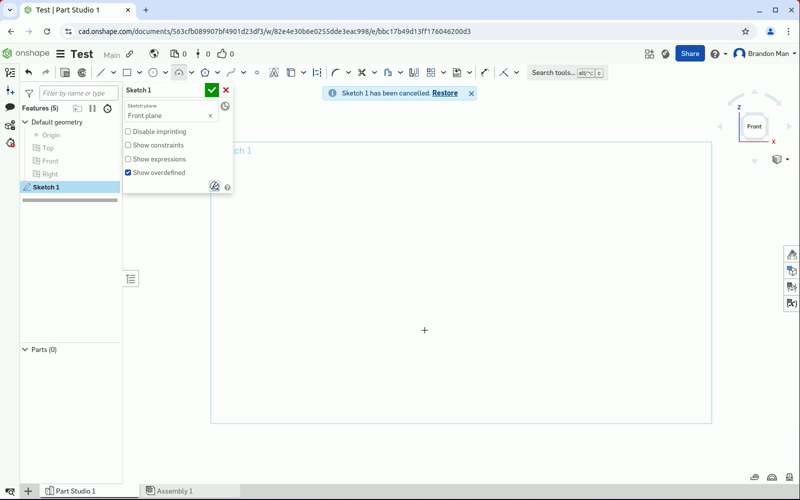
key_down(shift)
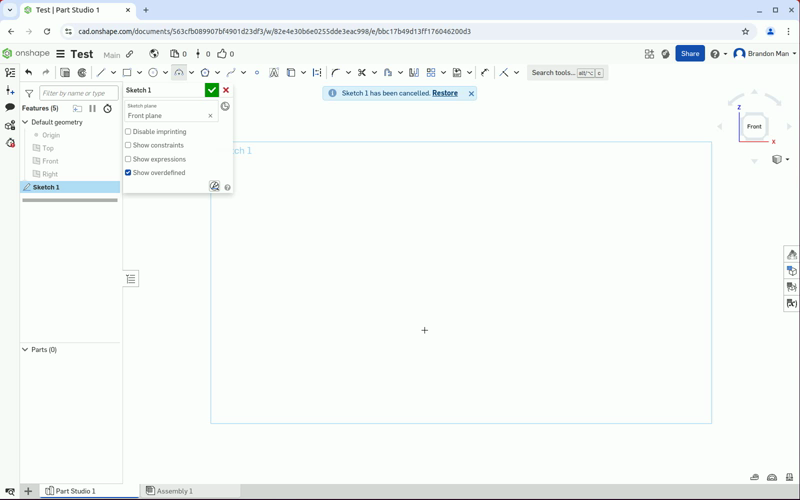
mouse_move(481, 329)
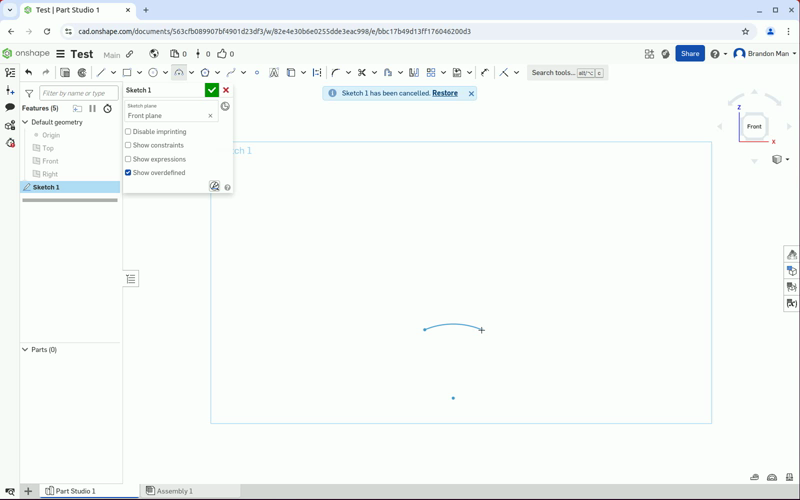
click(481, 329)
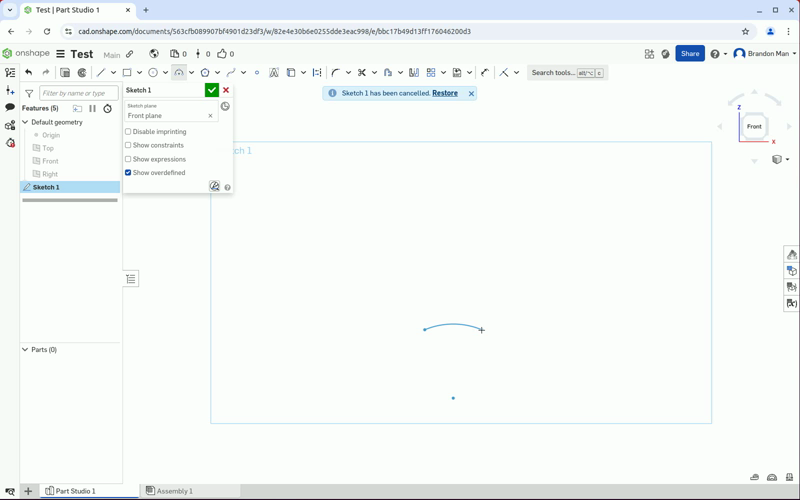
mouse_move(453, 358)
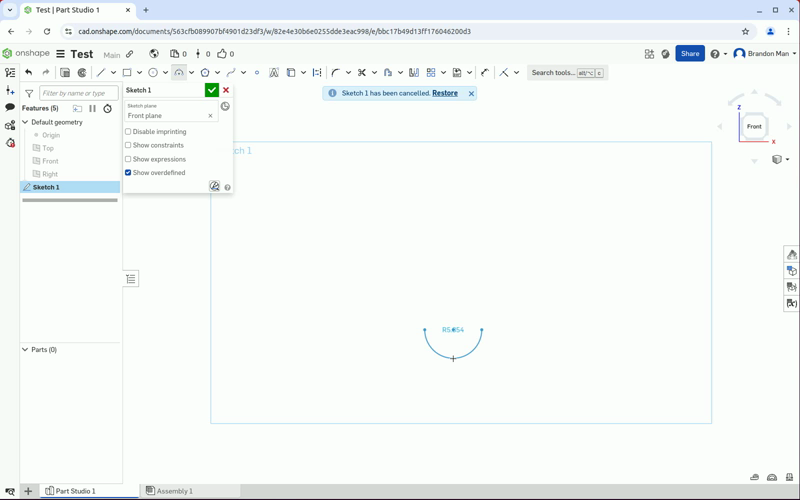
click(453, 358)
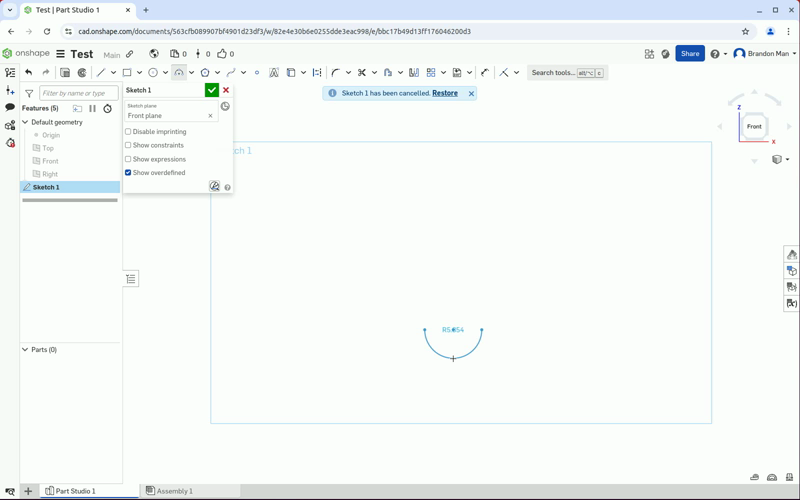
key_up(shift)
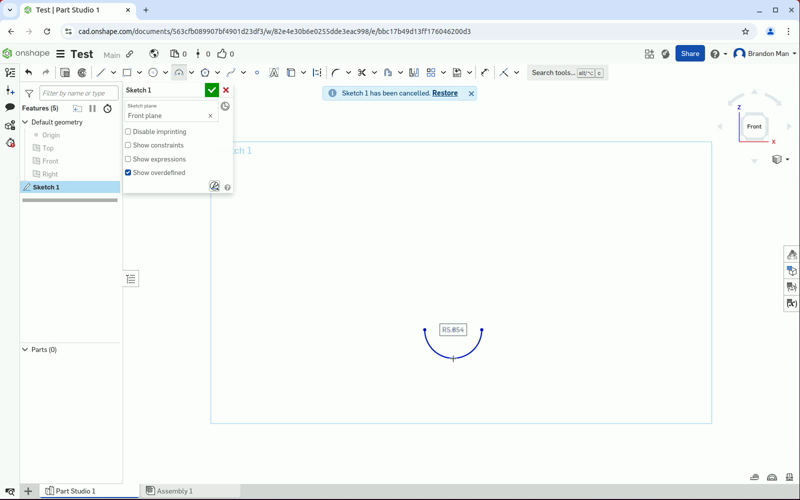
key(esc)
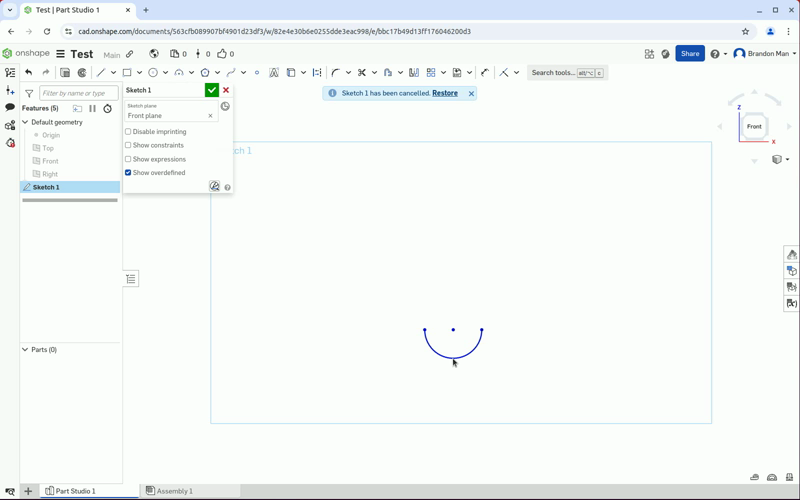
key(l)
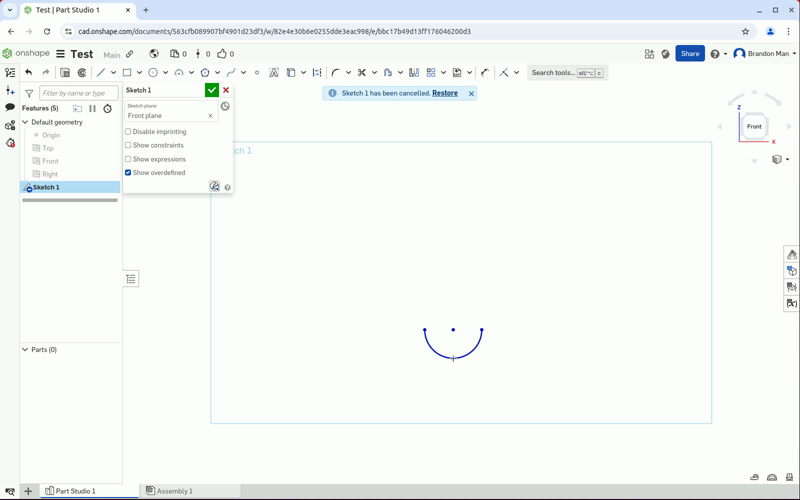
mouse_move(481, 329)
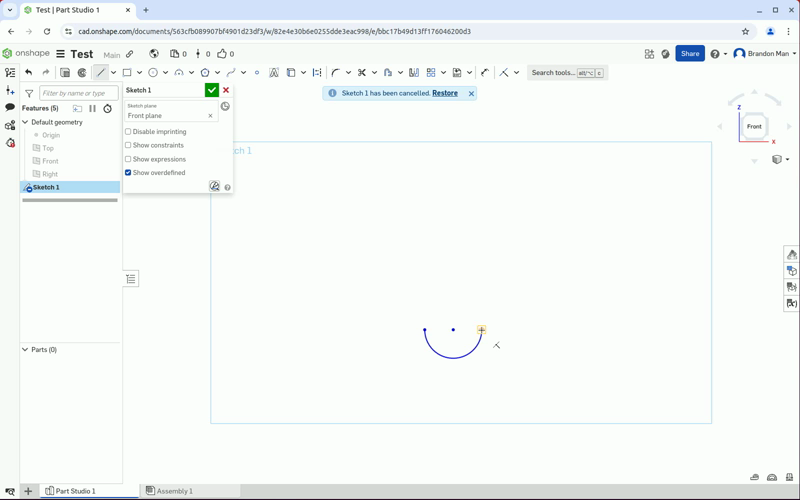
click(481, 329)
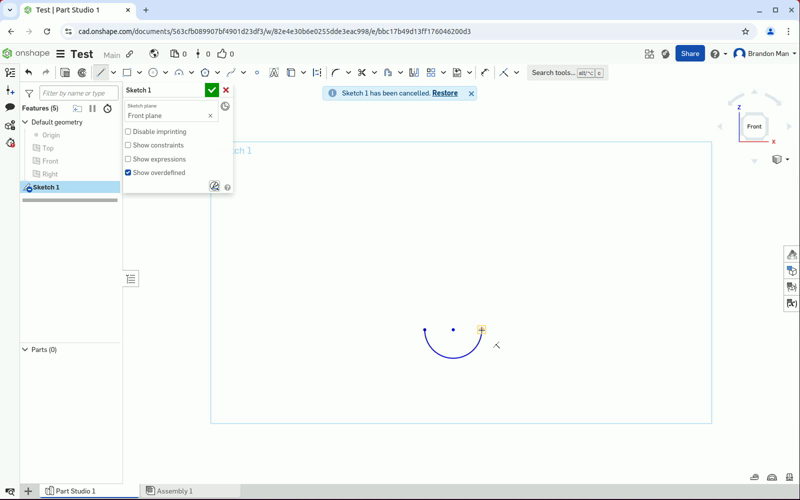
key_down(shift)
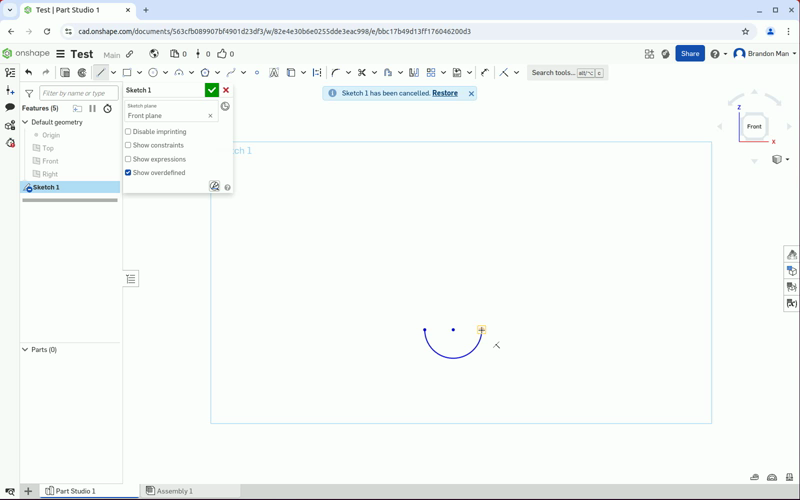
mouse_move(481, 212)
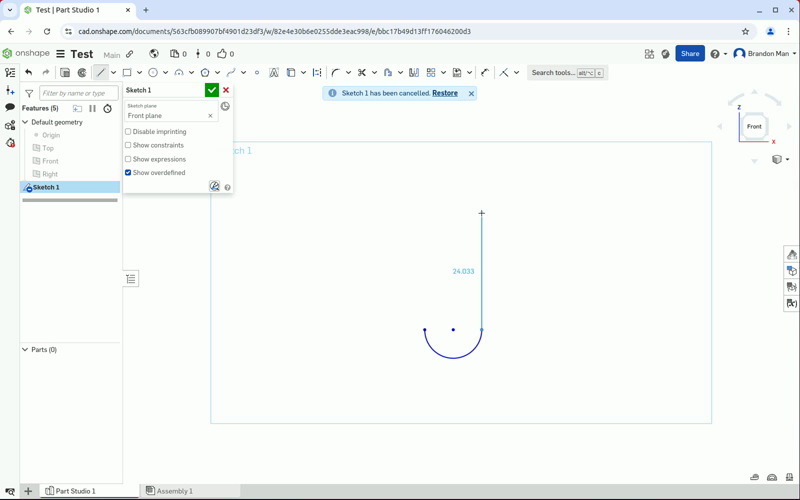
click(481, 212)
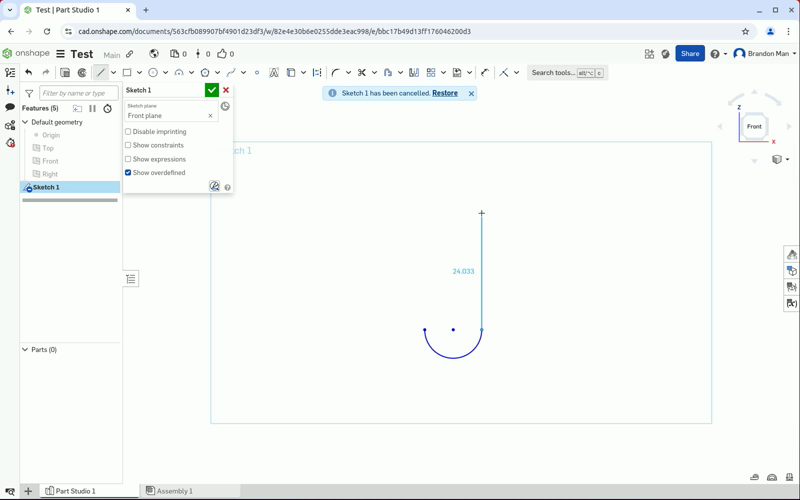
key_up(shift)
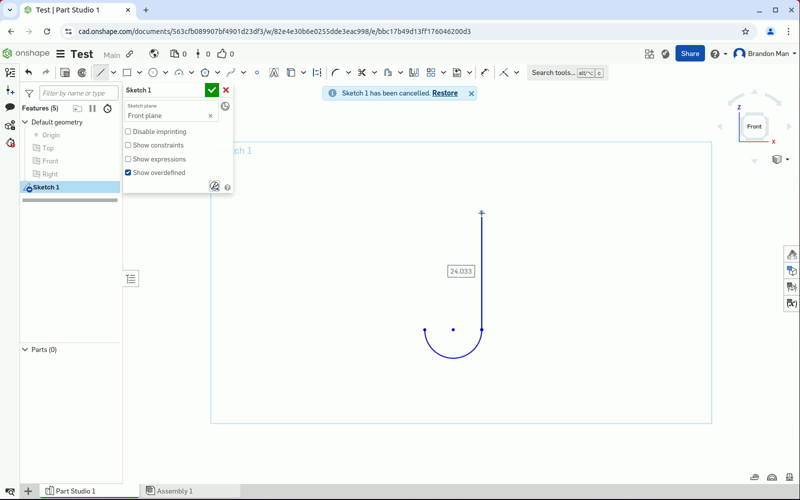
key(esc)
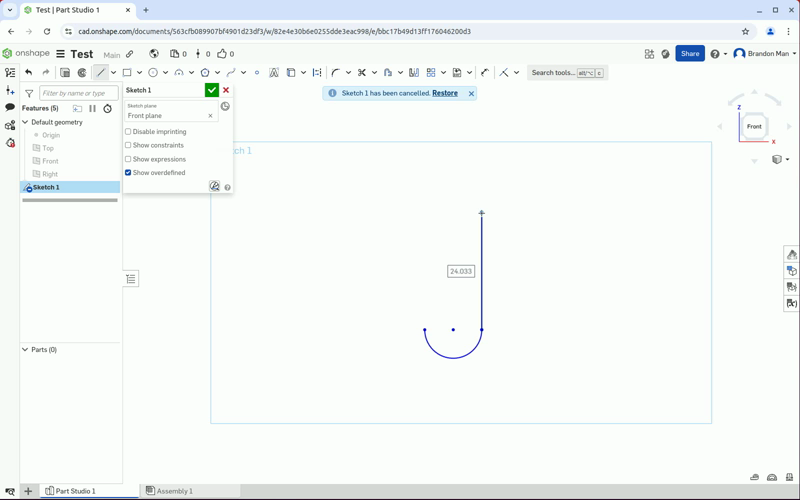
key(a)
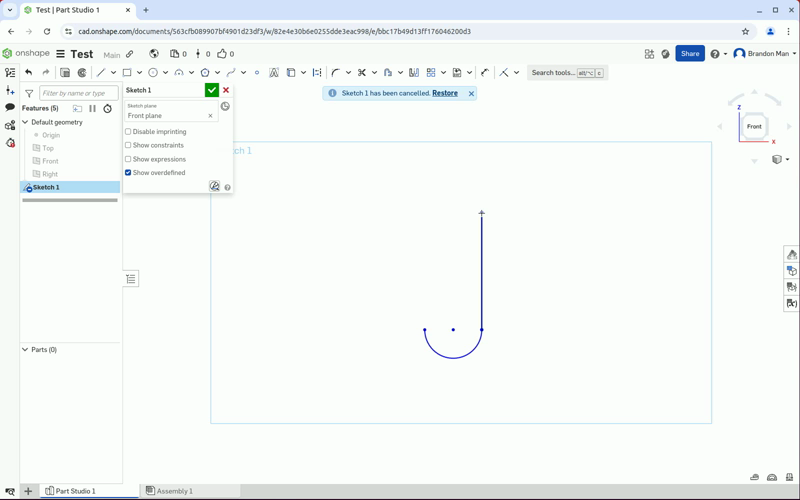
mouse_move(481, 212)
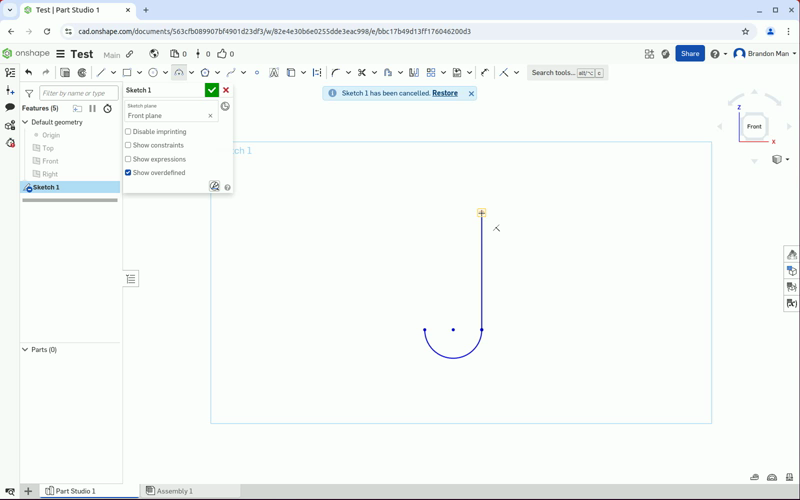
click(481, 212)
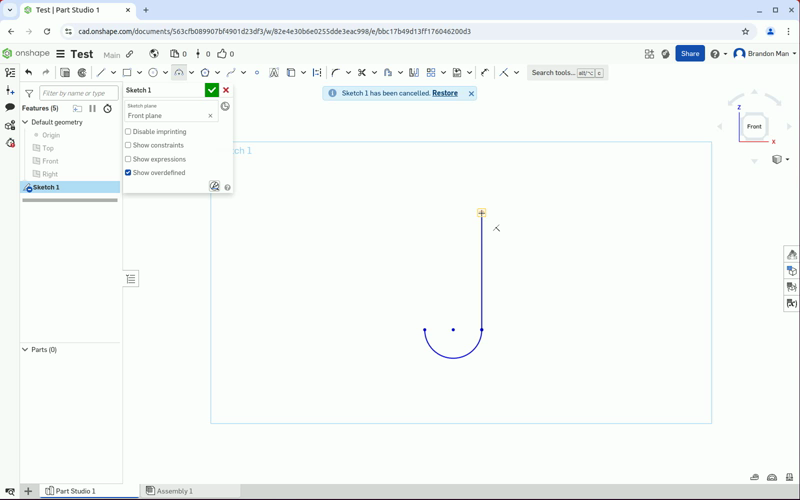
key_down(shift)
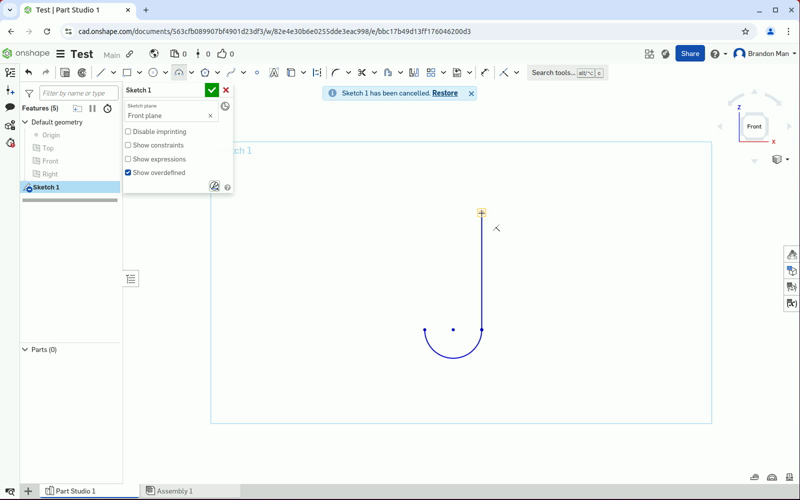
mouse_move(424, 212)
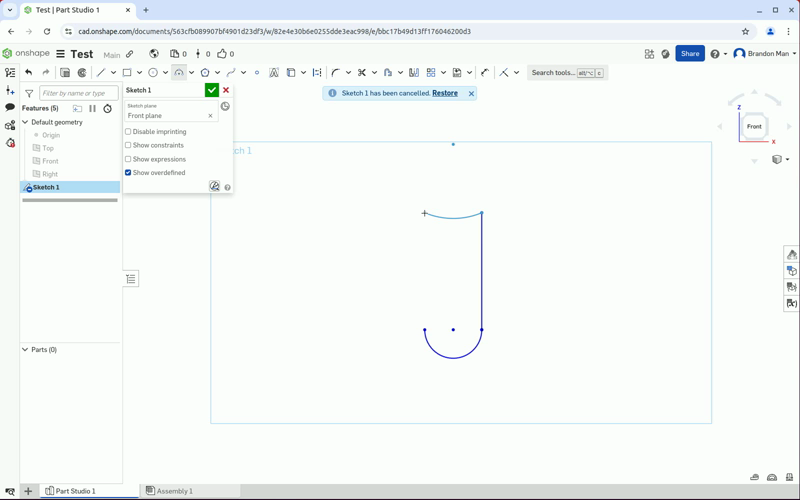
click(424, 212)
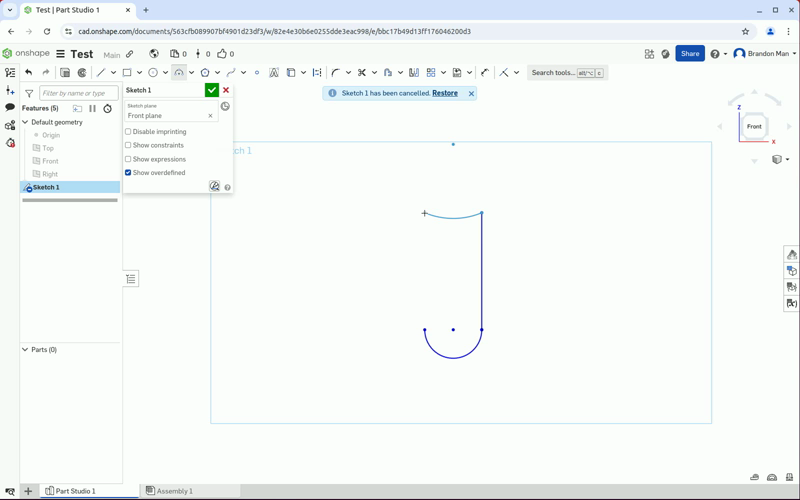
mouse_move(453, 241)
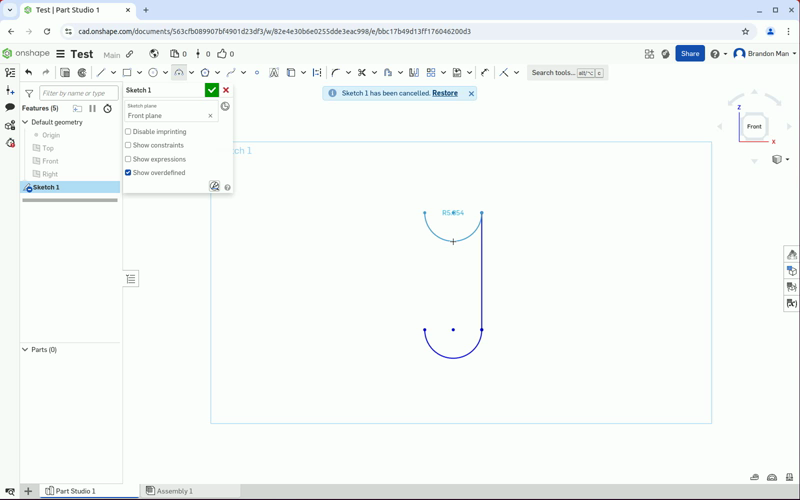
click(453, 241)
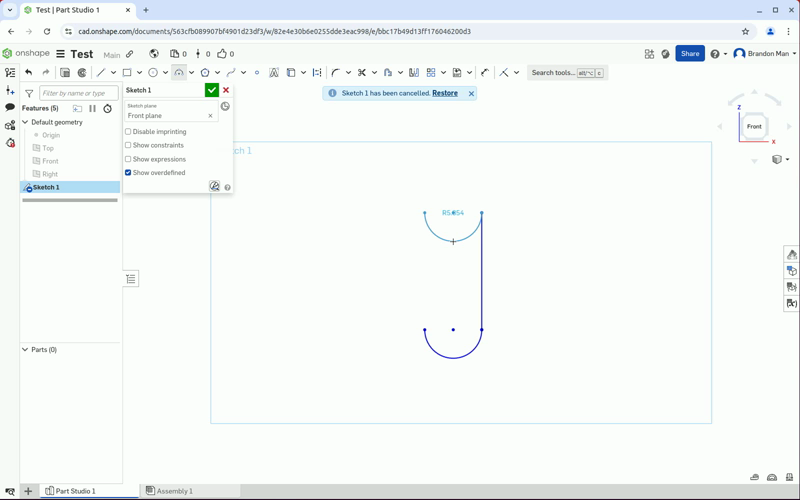
key_up(shift)
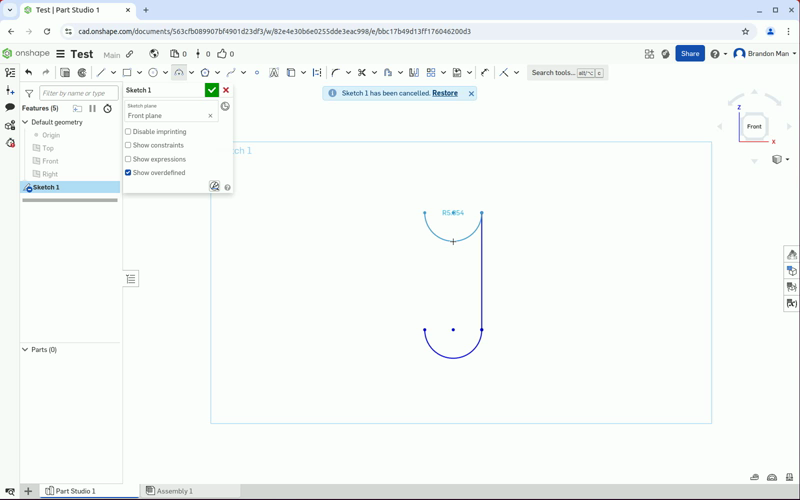
key(esc)
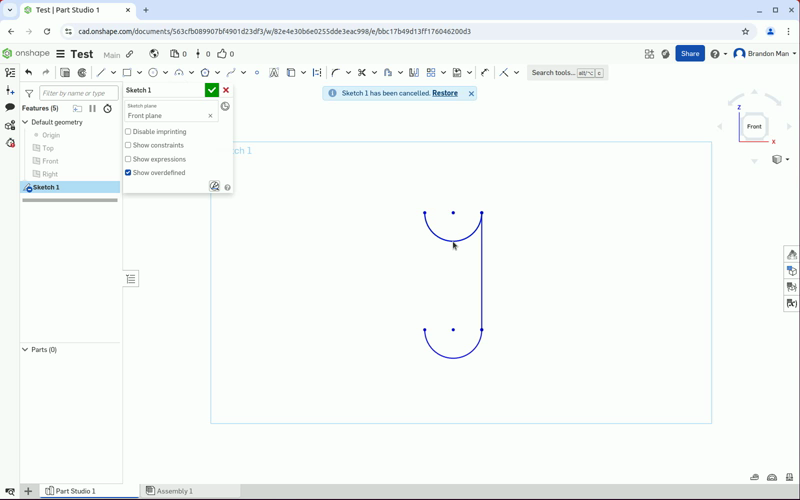
key(l)
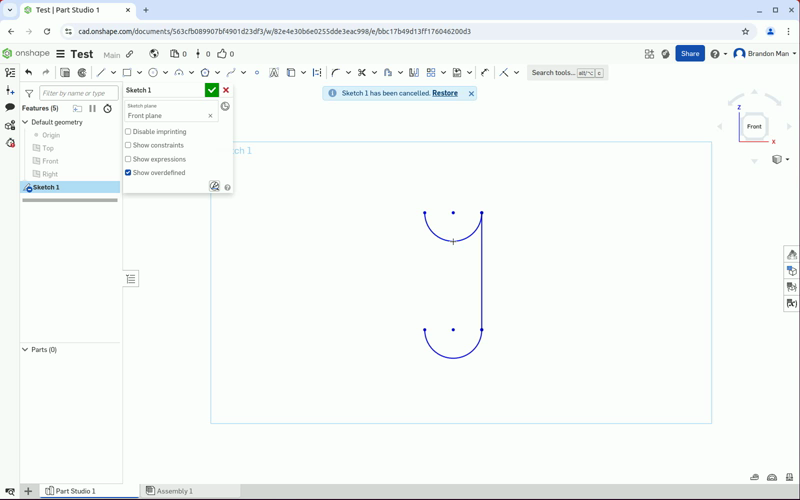
mouse_move(424, 212)
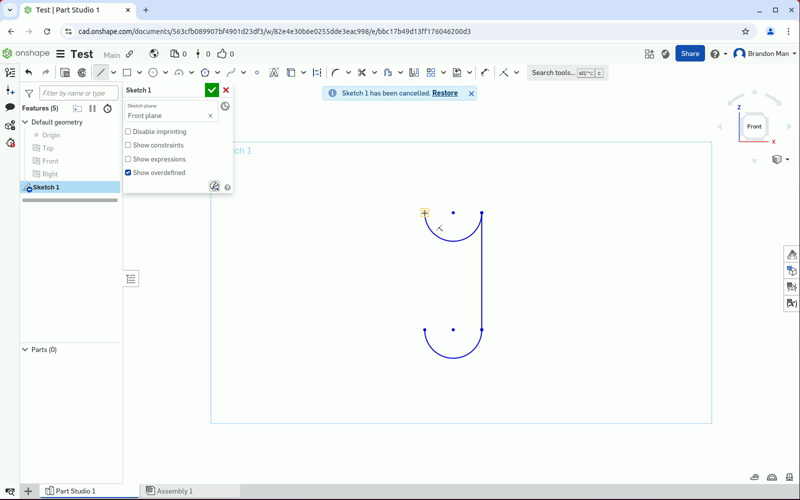
click(424, 212)
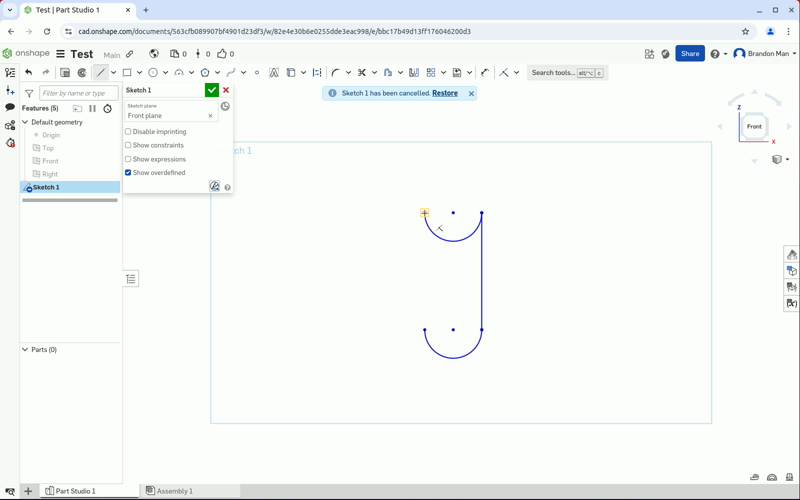
key_down(shift)
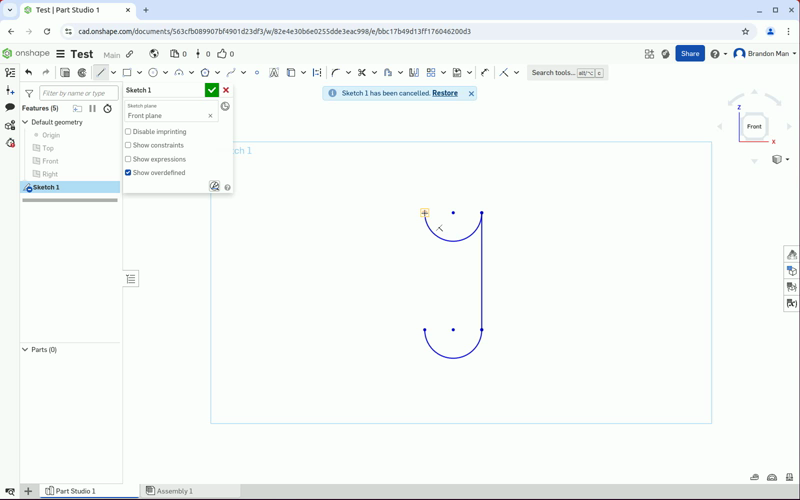
mouse_move(424, 329)
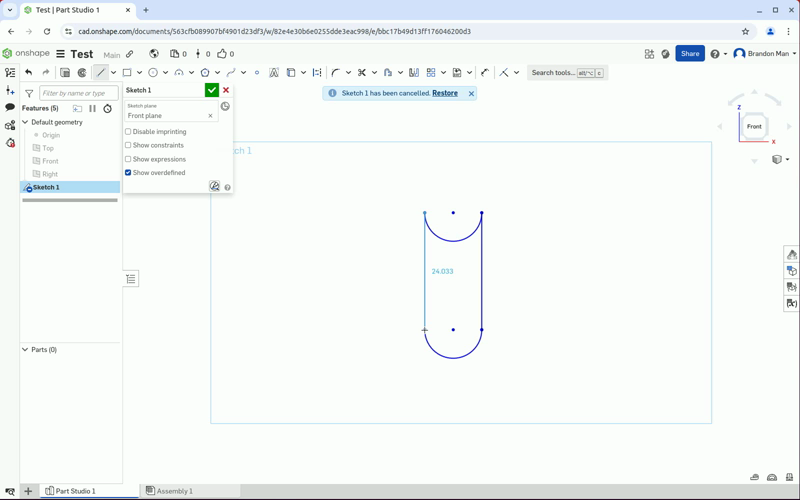
key_up(shift)
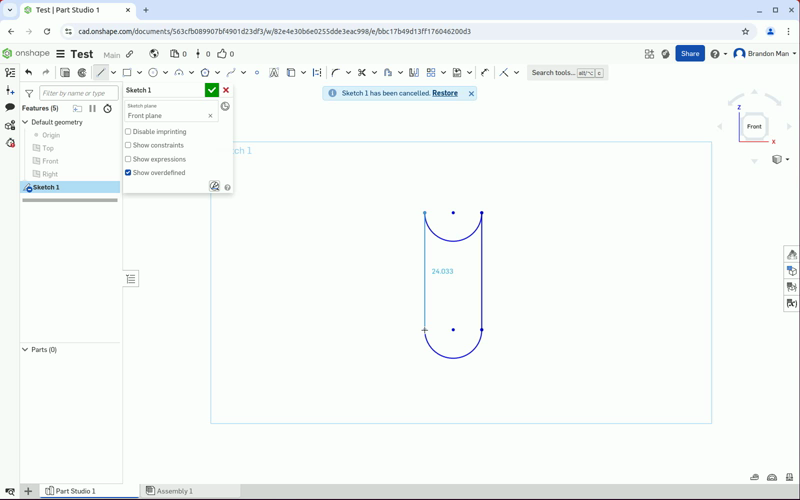
click(424, 329)
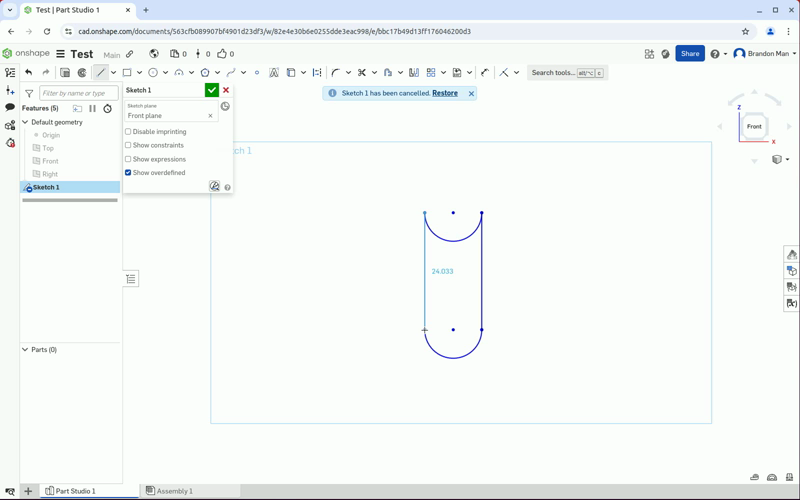
key(esc)
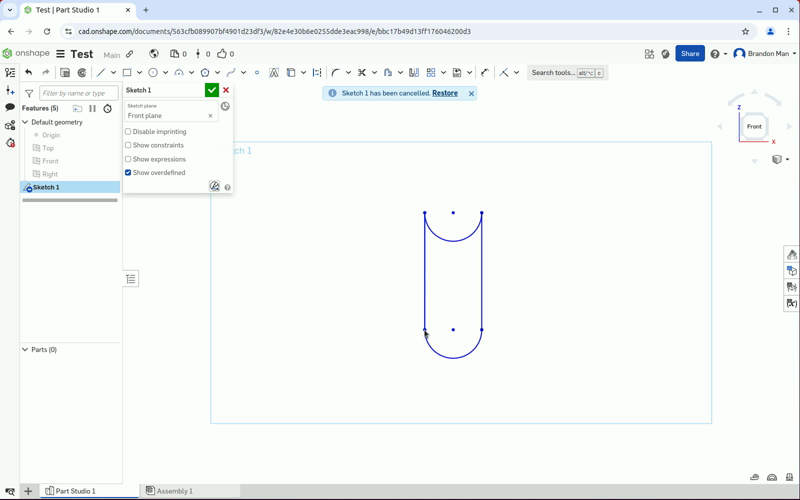
key(c)
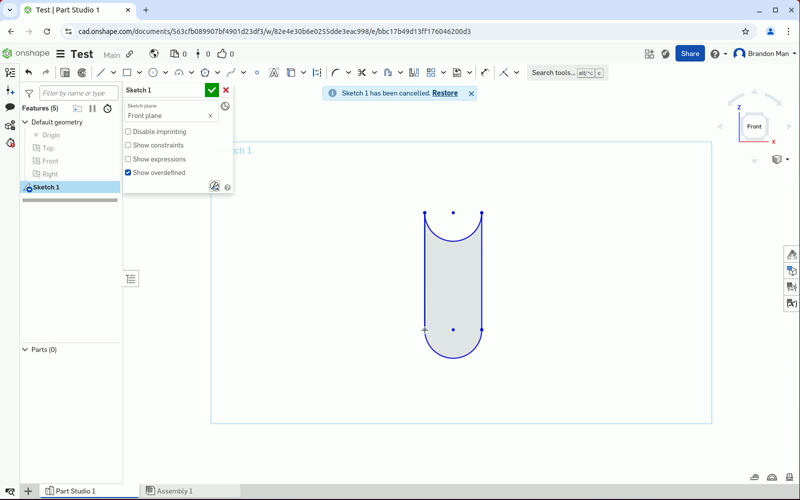
key_down(shift)
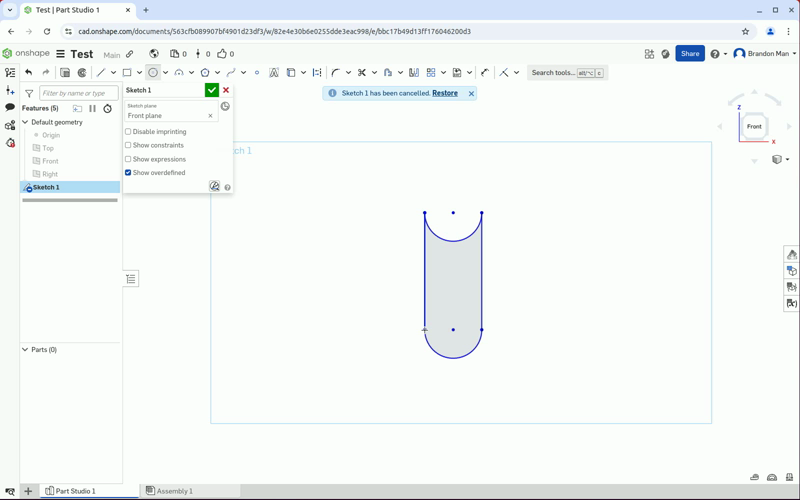
mouse_move(453, 212)
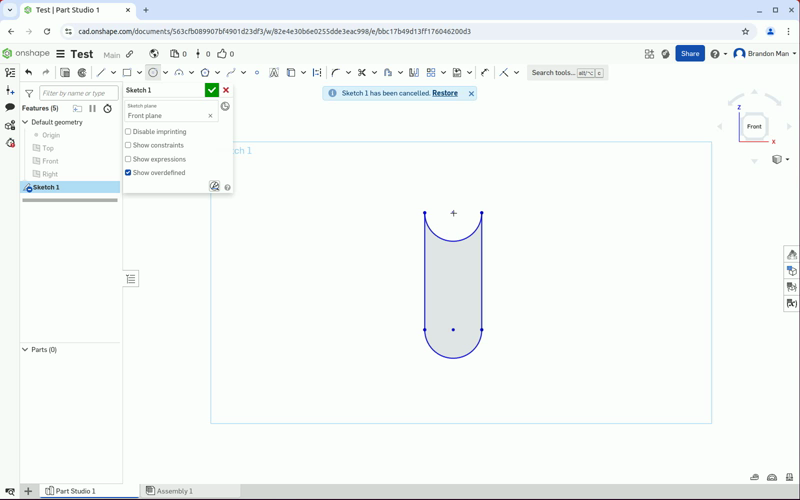
scroll(6)
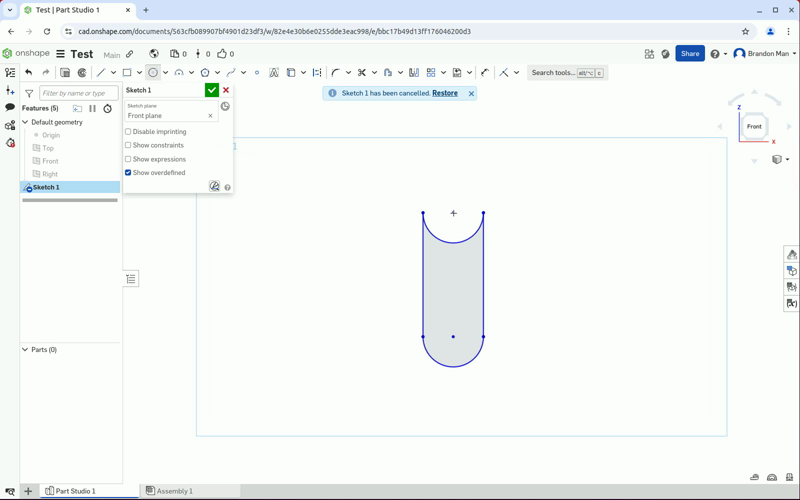
scroll(6)
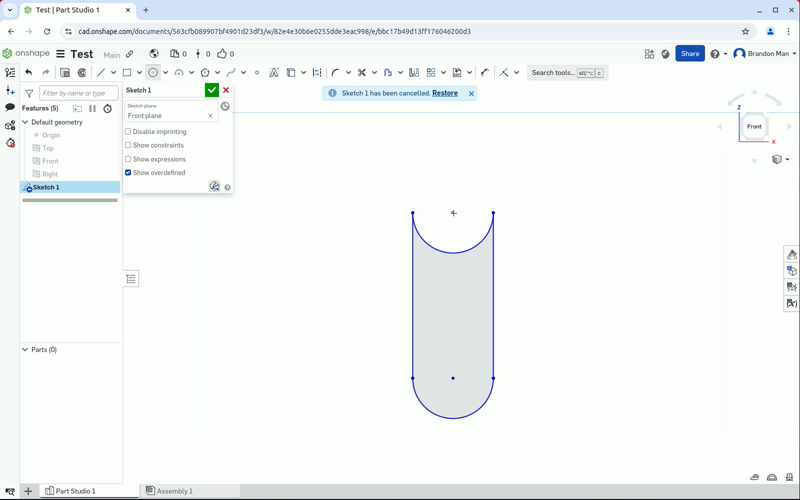
scroll(6)
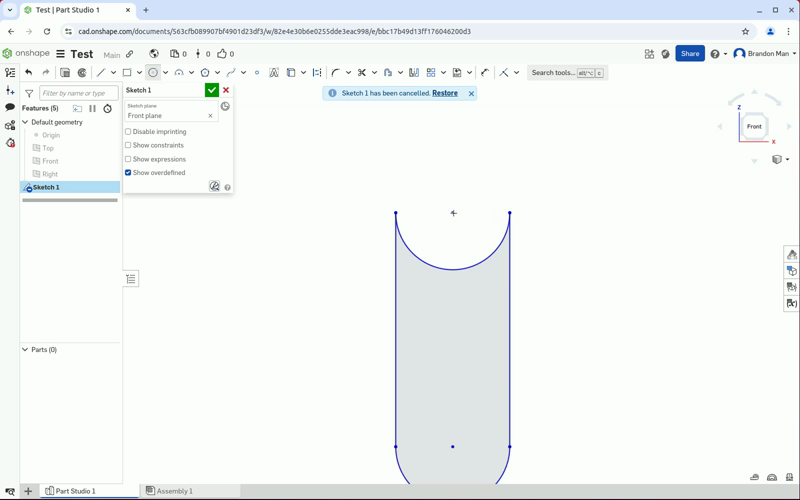
scroll(6)
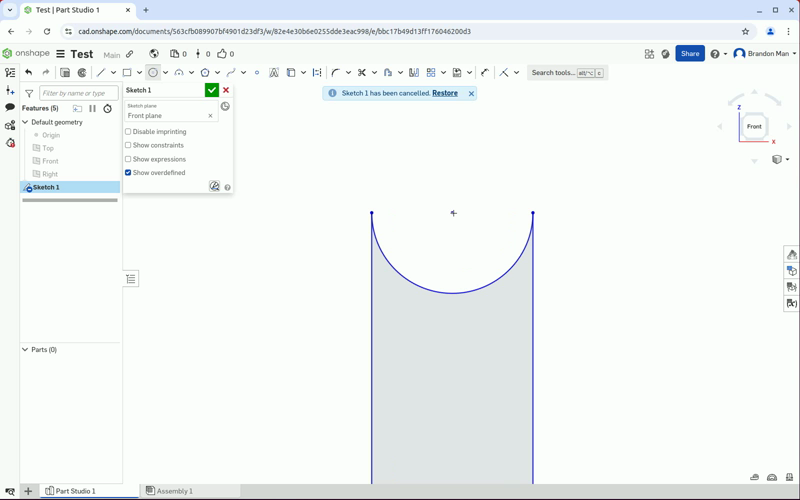
scroll(6)
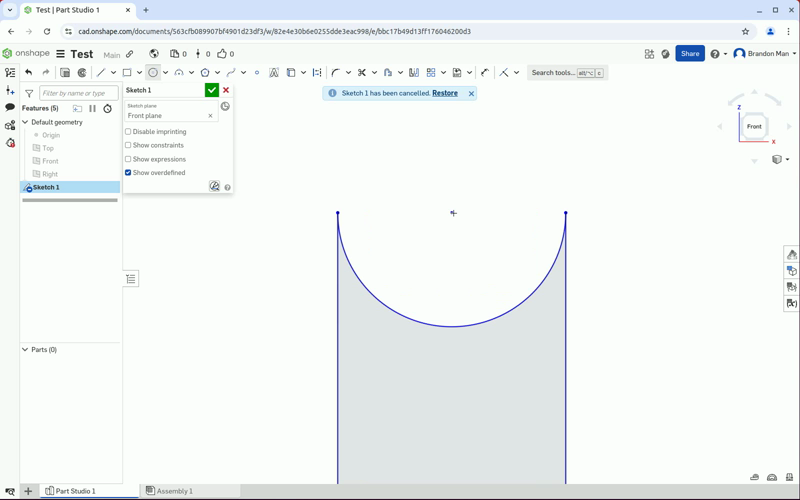
scroll(6)
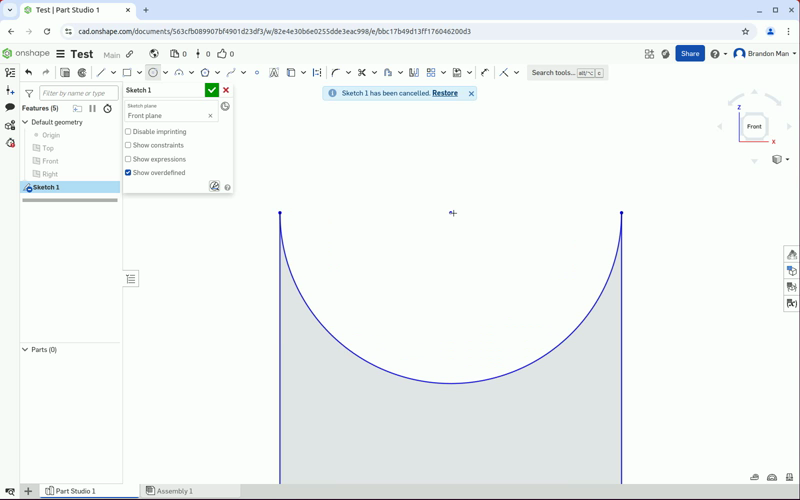
scroll(6)
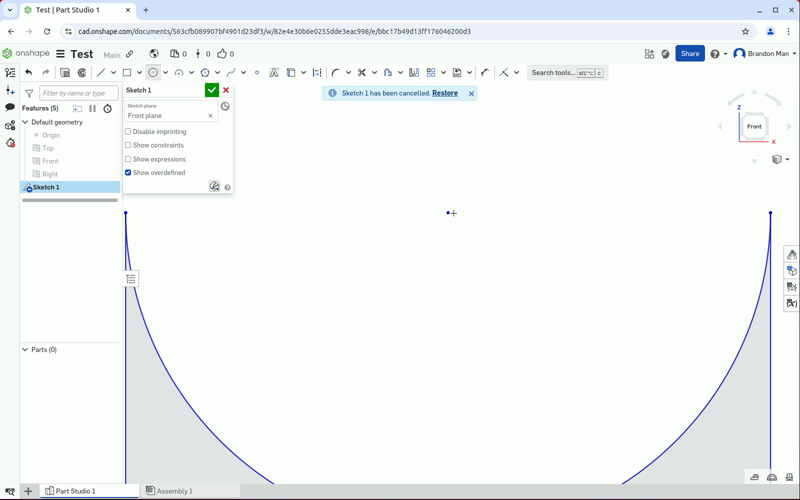
click(453, 212)
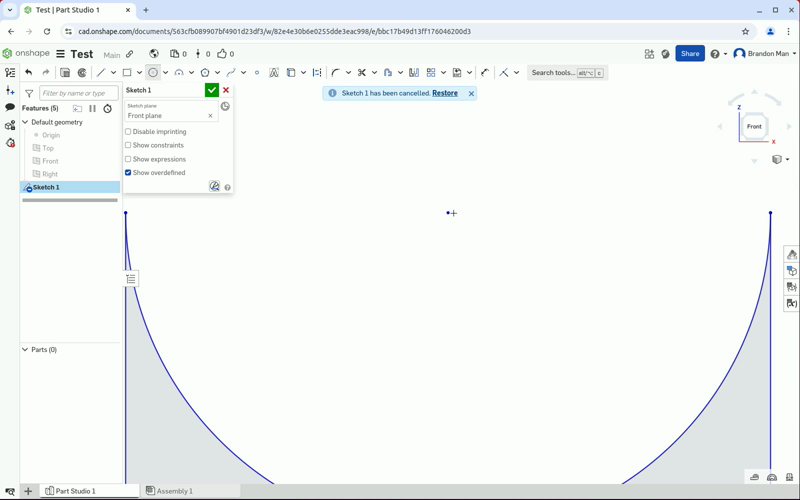
scroll(-6)
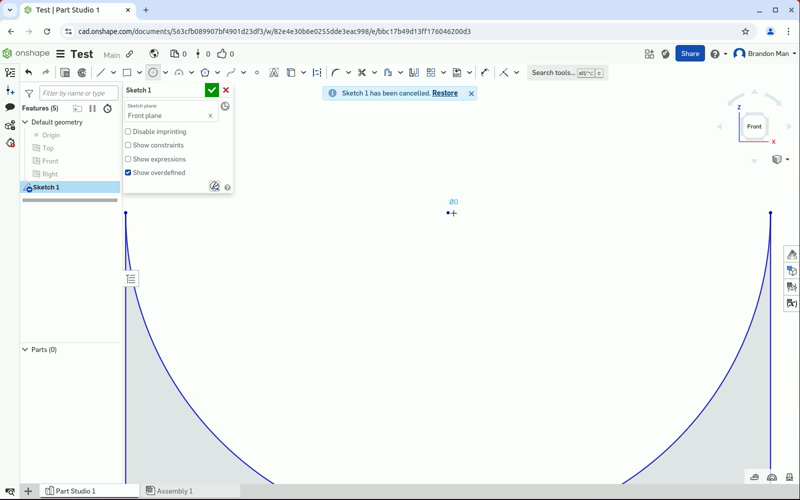
scroll(-6)
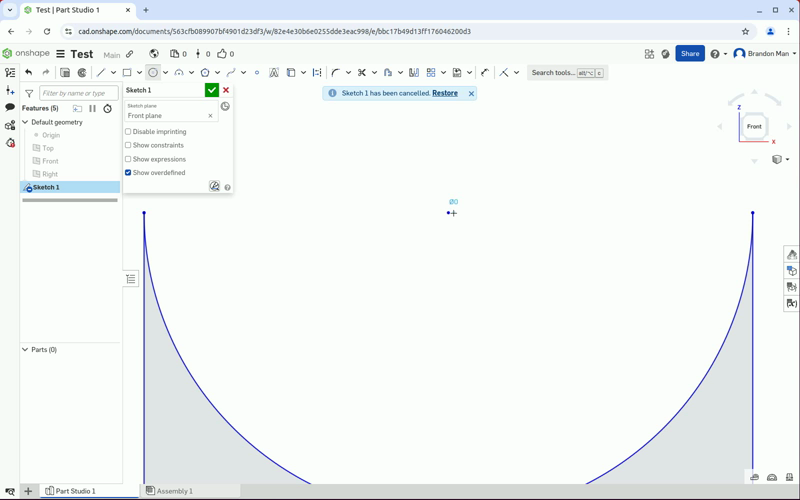
scroll(-6)
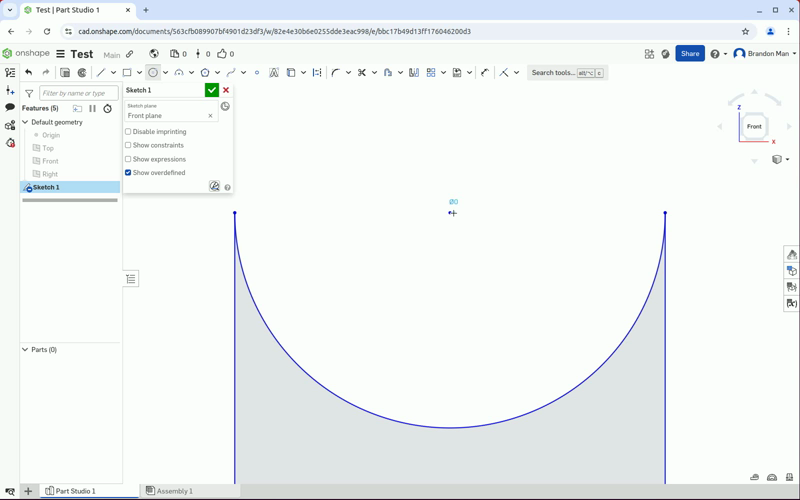
scroll(-6)
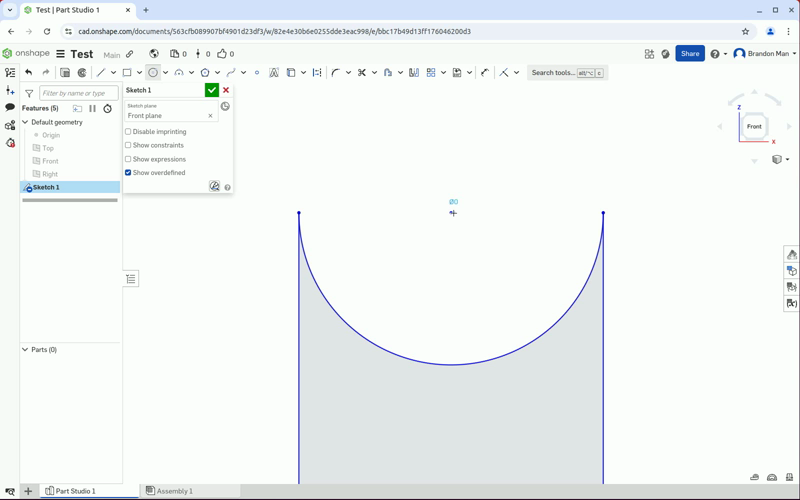
scroll(-6)
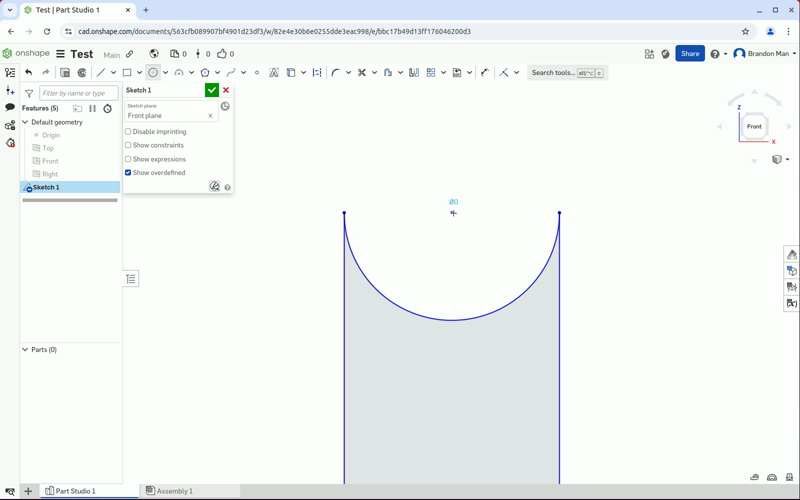
scroll(-6)
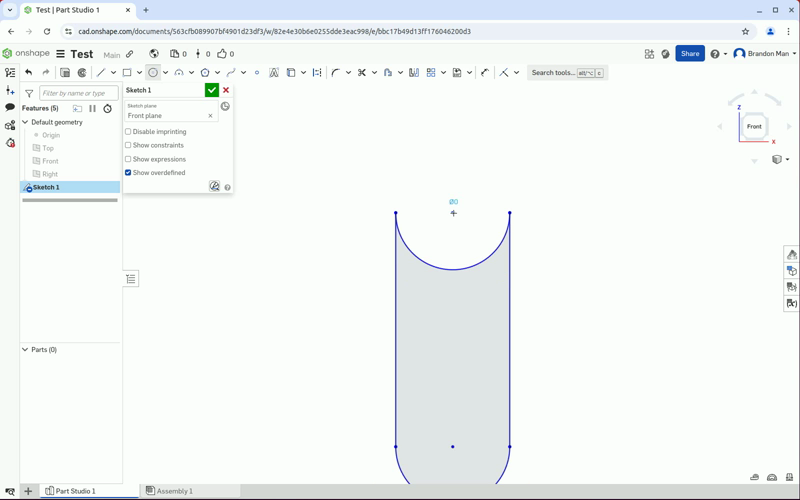
scroll(-6)
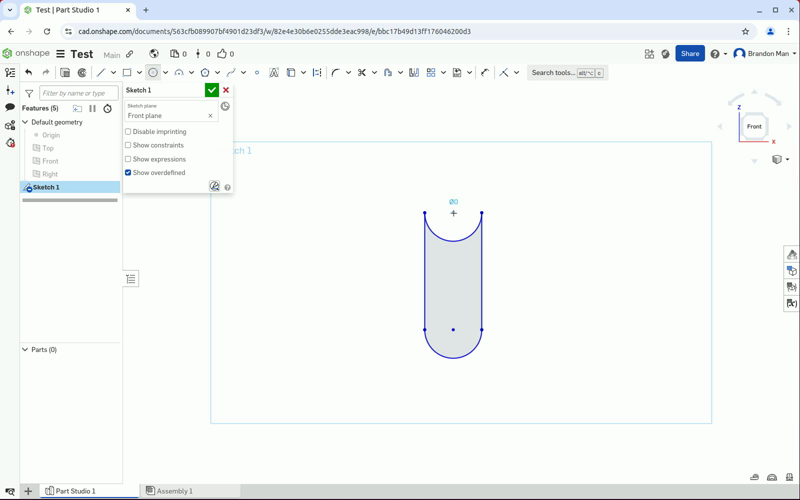
key_up(shift)
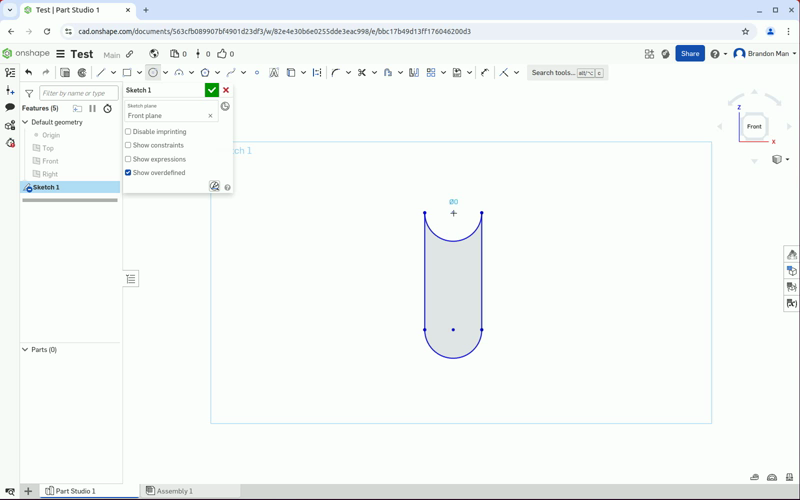
mouse_move(463, 212)
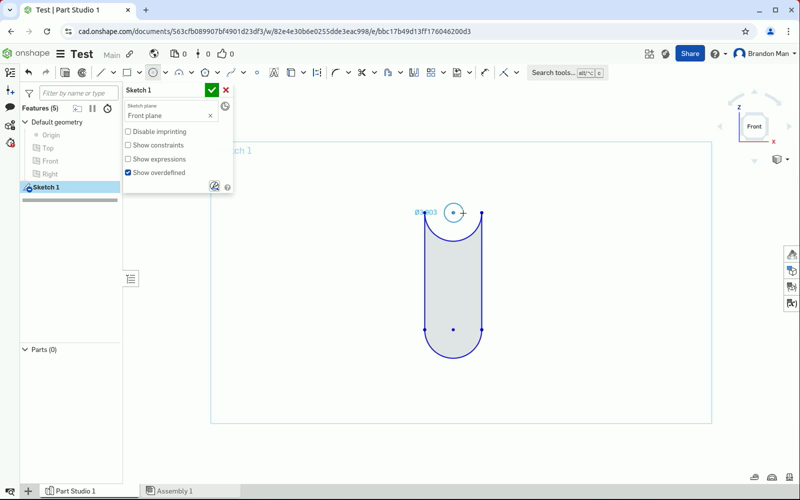
click(463, 212)
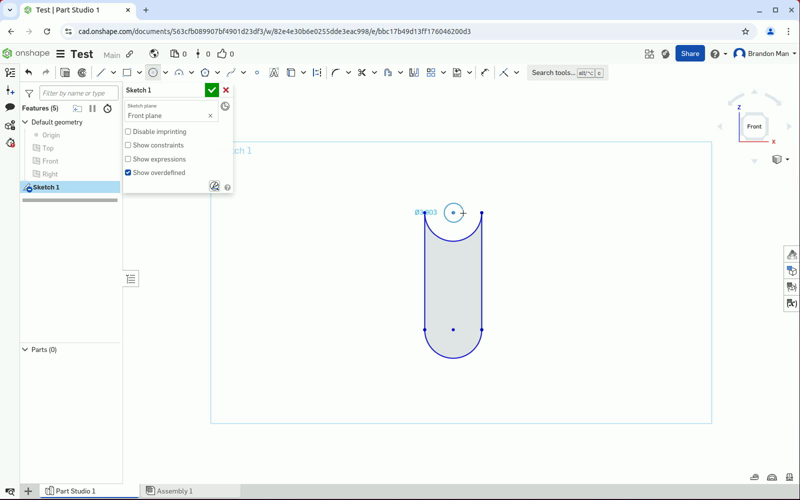
key(esc)
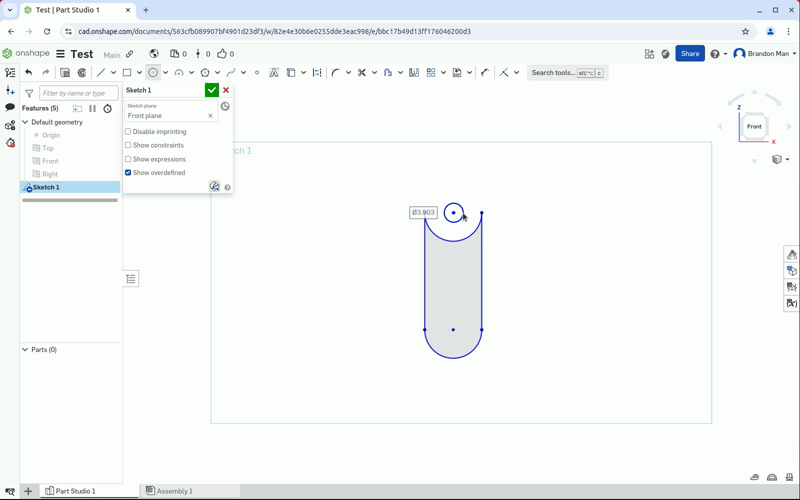
mouse_move(450, 250)
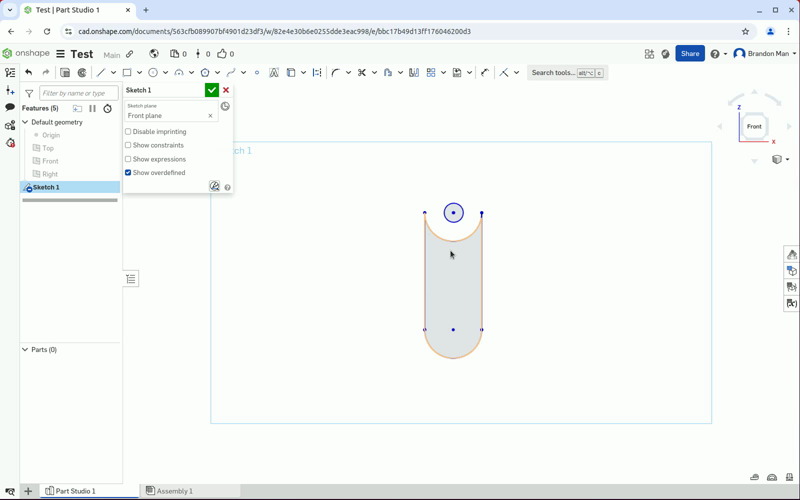
click(450, 250)
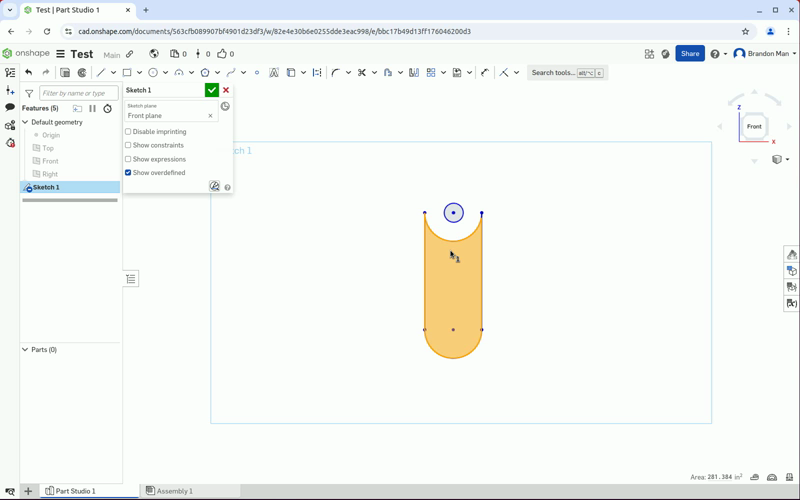
mouse_move(73, 352)
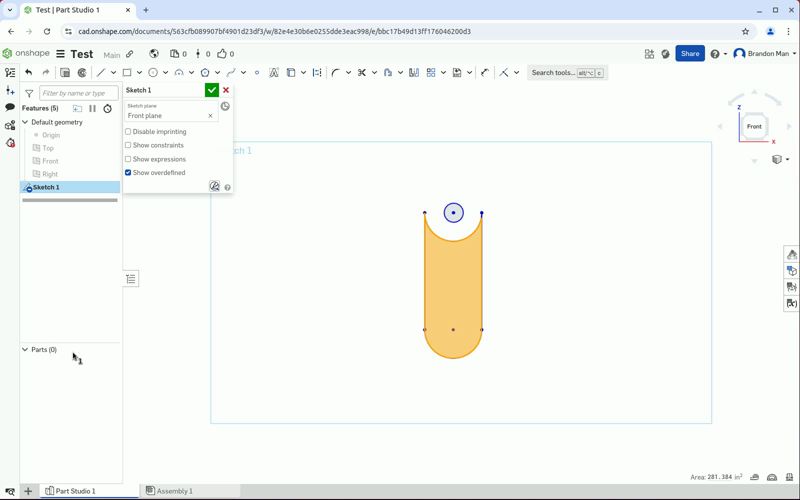
key(shift+y)
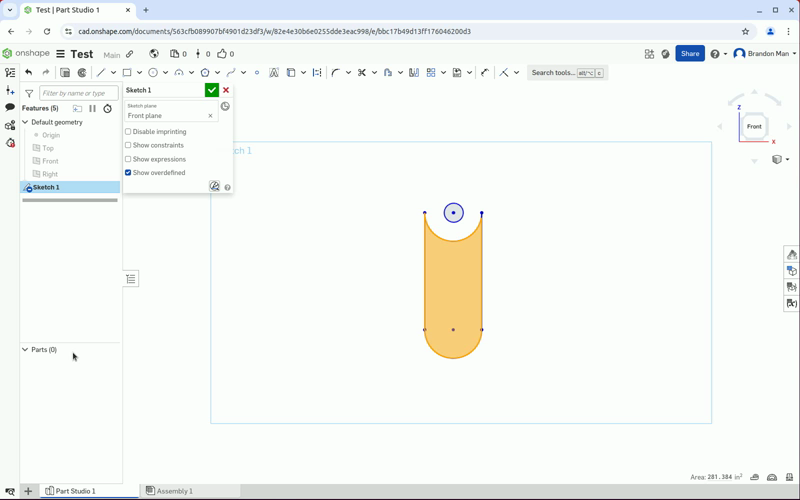
key(shift+e)
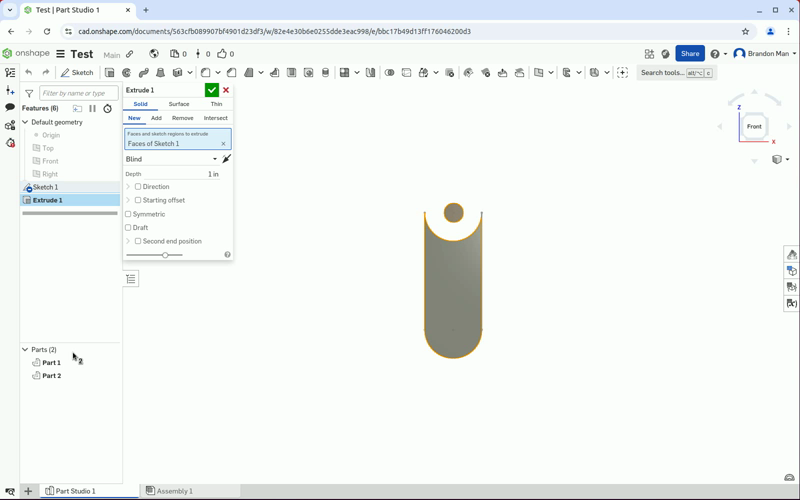
mouse_move(143, 106)
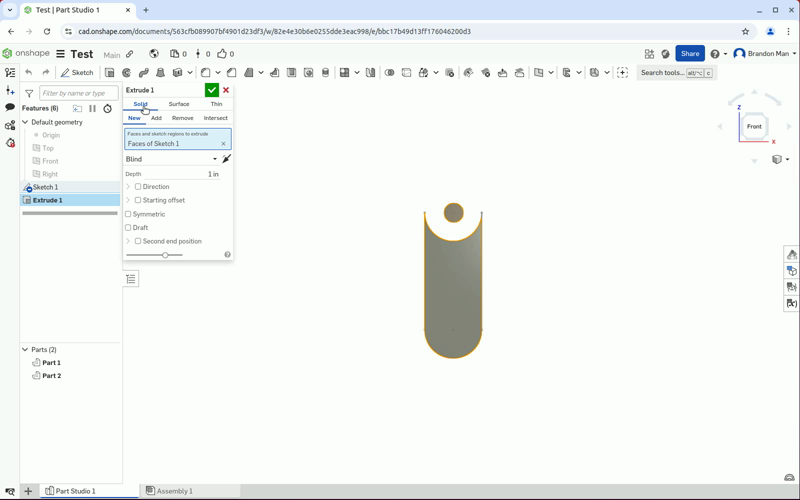
click(143, 106)
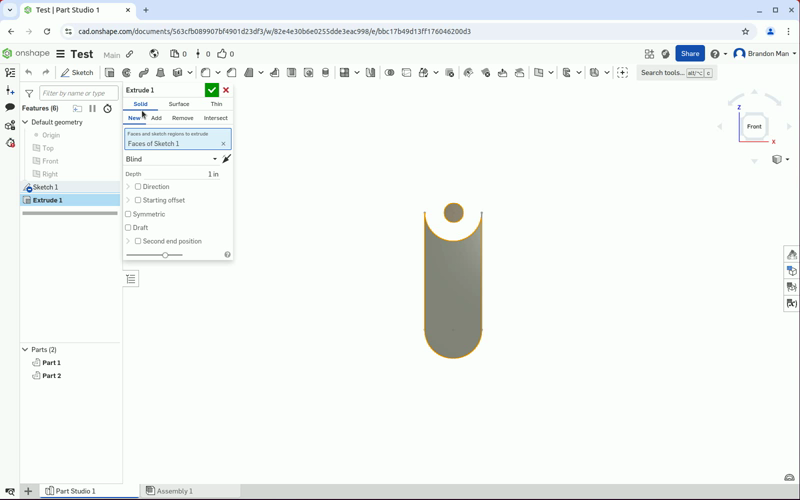
mouse_move(137, 120)
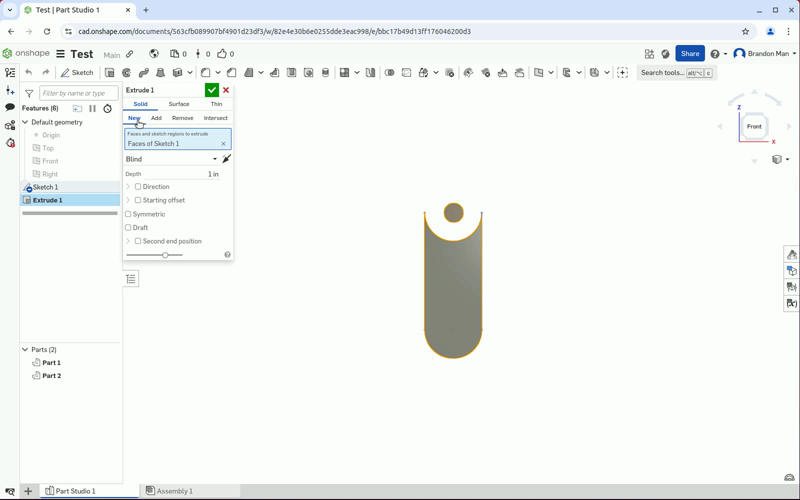
click(137, 120)
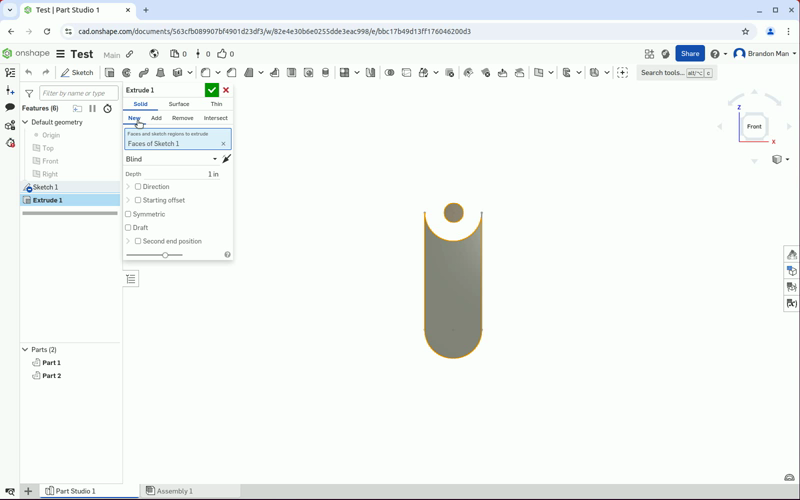
key(tab, 4)
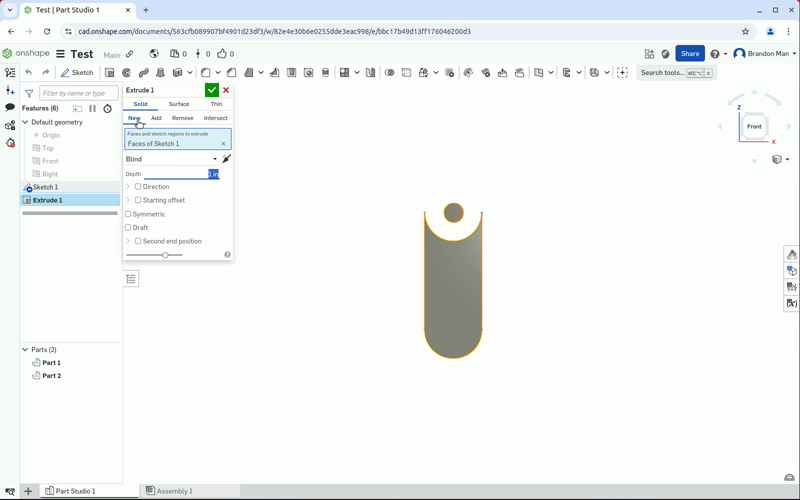
text(5.777)
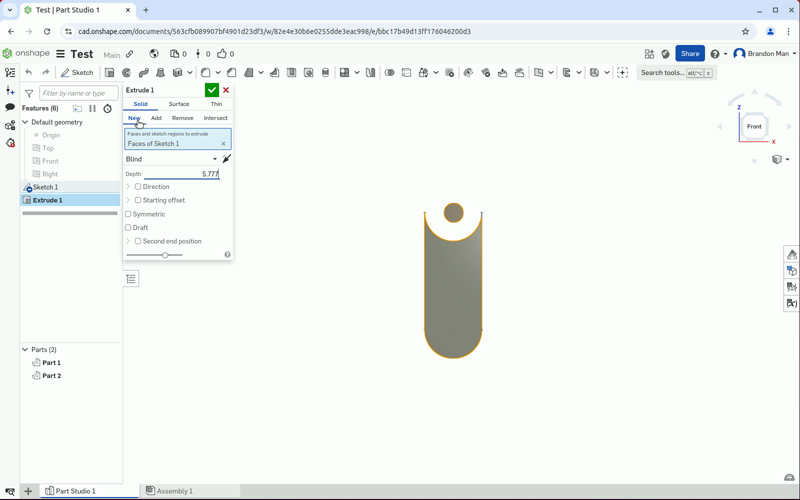
key(enter)
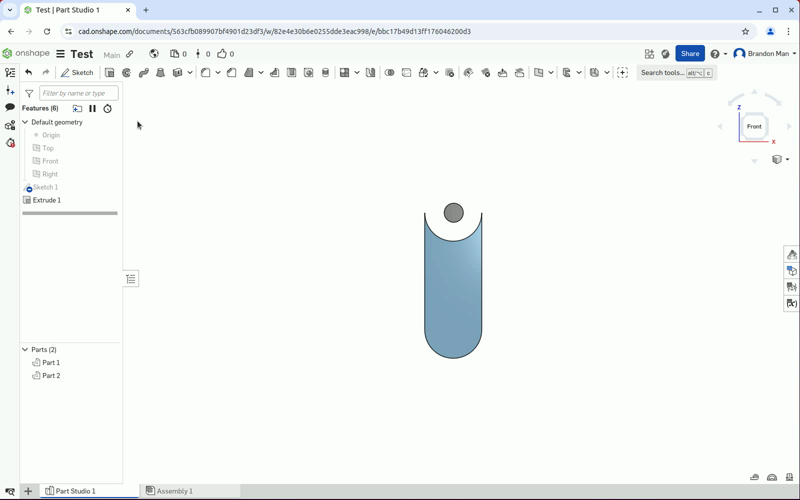
key(shift+h)
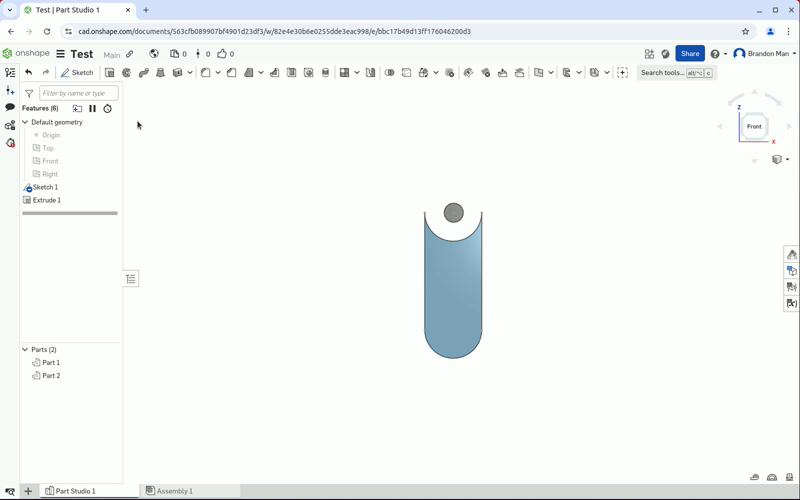
key(shift+h)
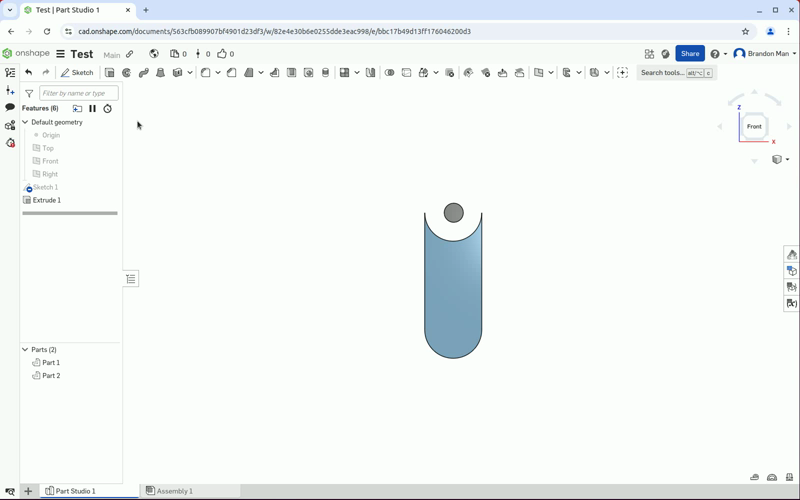
mouse_move(73, 189)
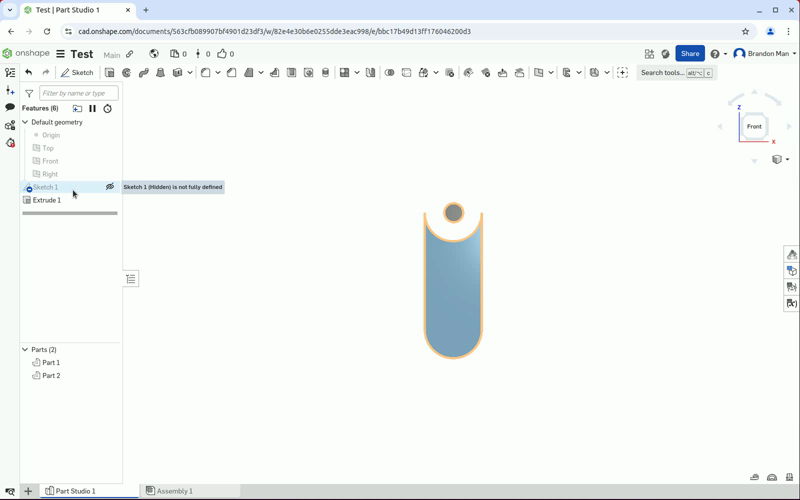
click(73, 189)
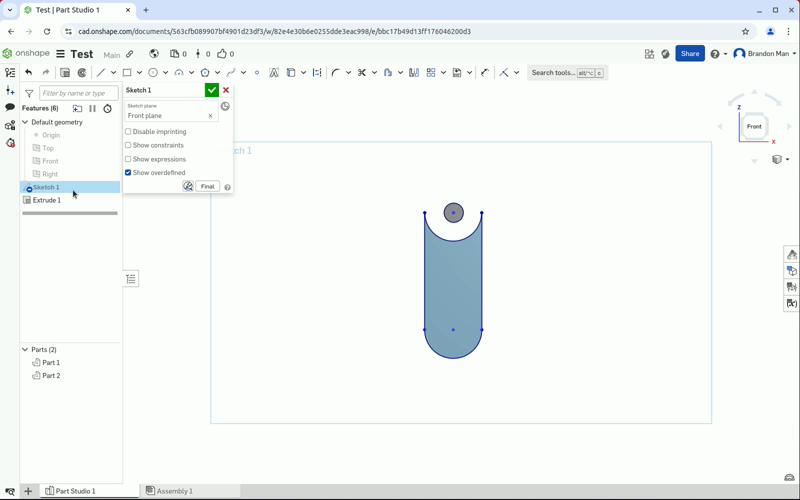
mouse_move(229, 92)
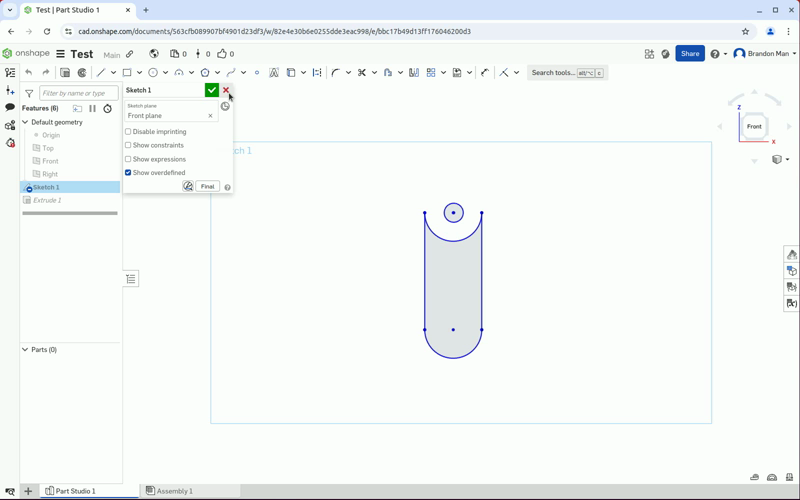
click(229, 92)
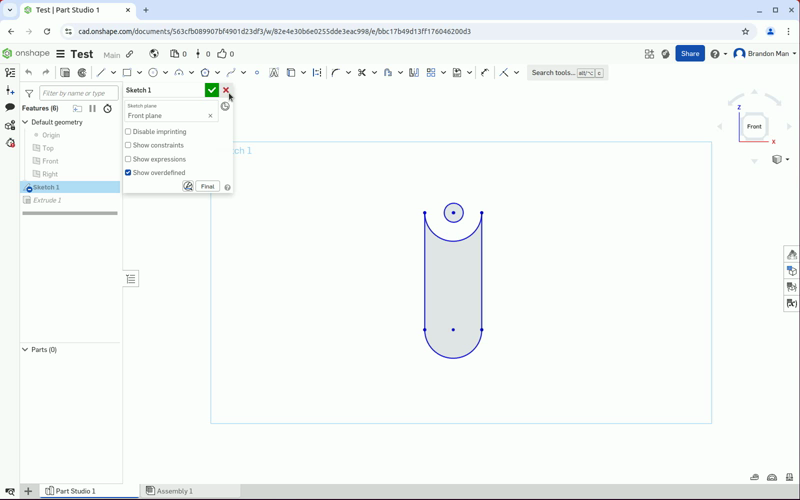
key(shift+s)
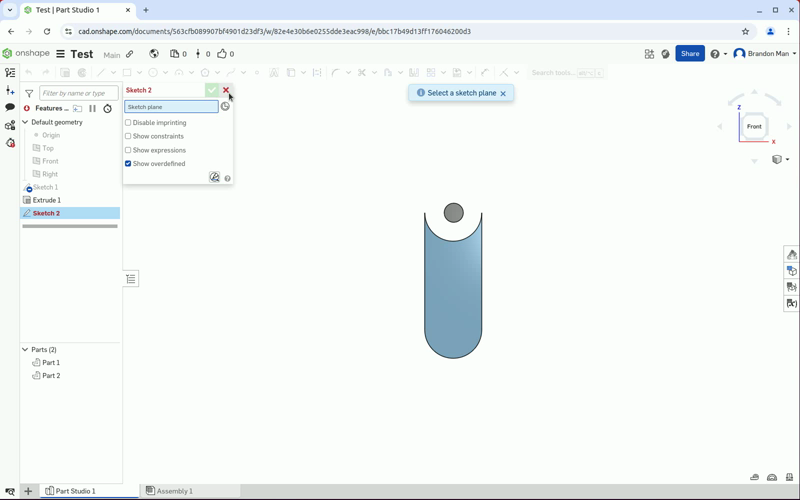
mouse_move(73, 163)
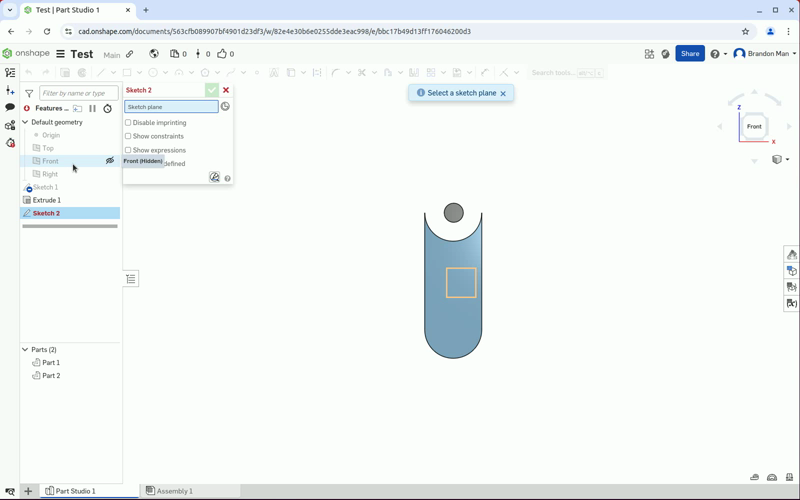
click(73, 163)
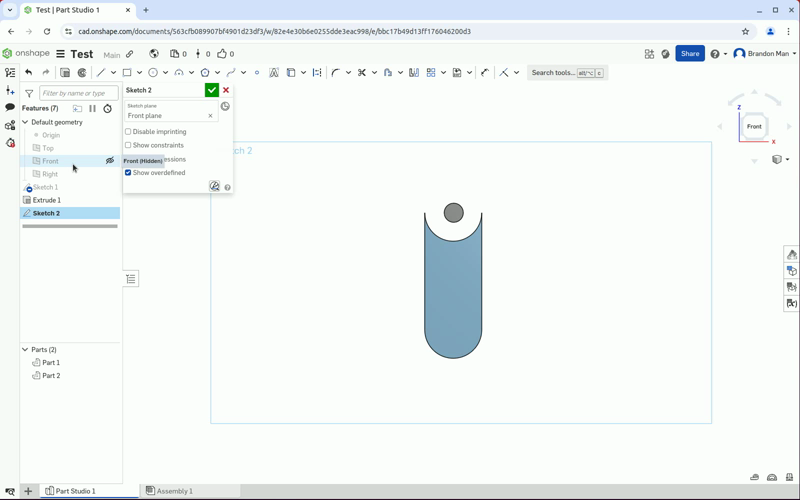
mouse_move(73, 352)
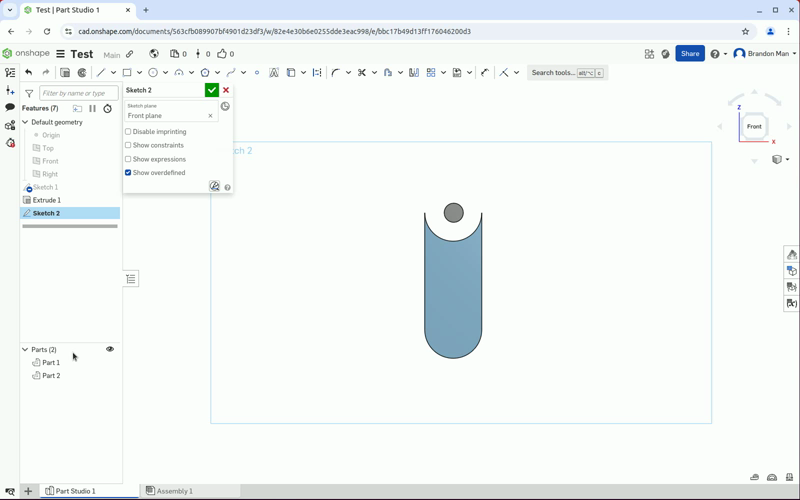
key(y)
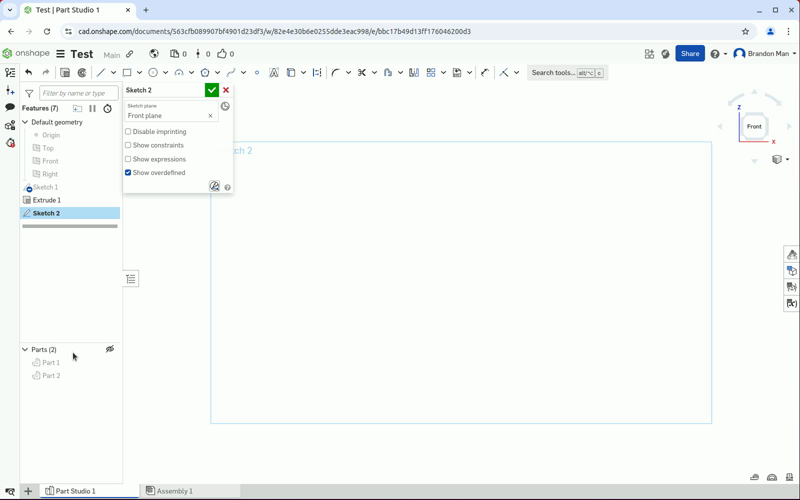
key(c)
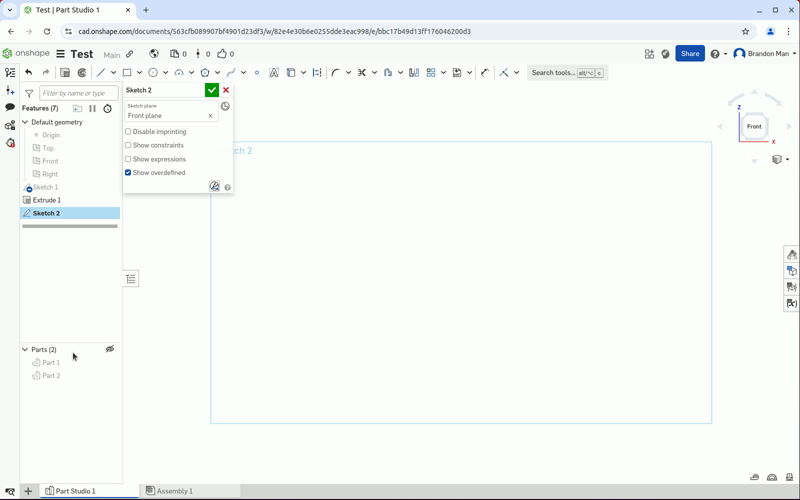
key_down(shift)
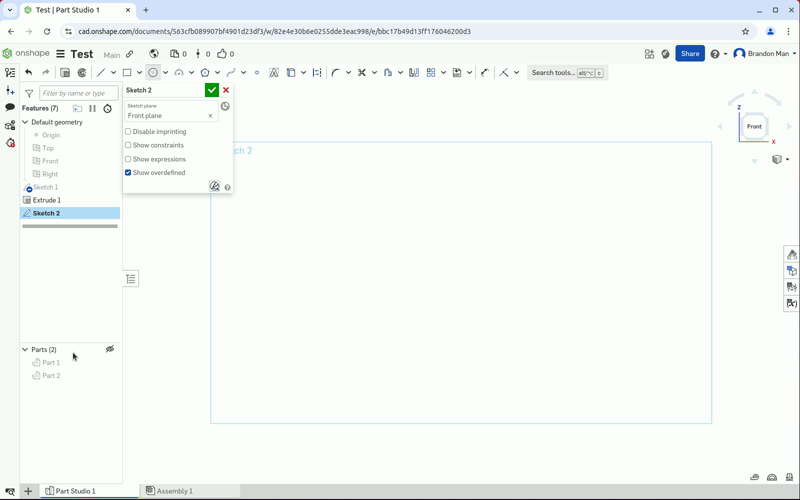
mouse_move(453, 329)
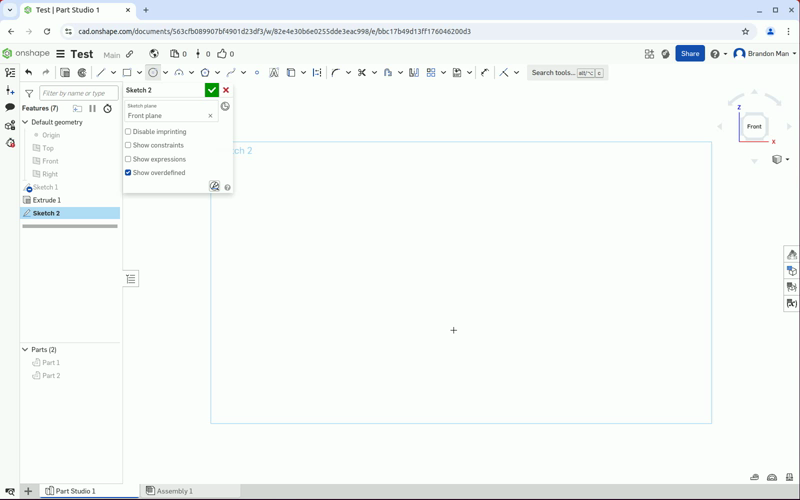
click(453, 329)
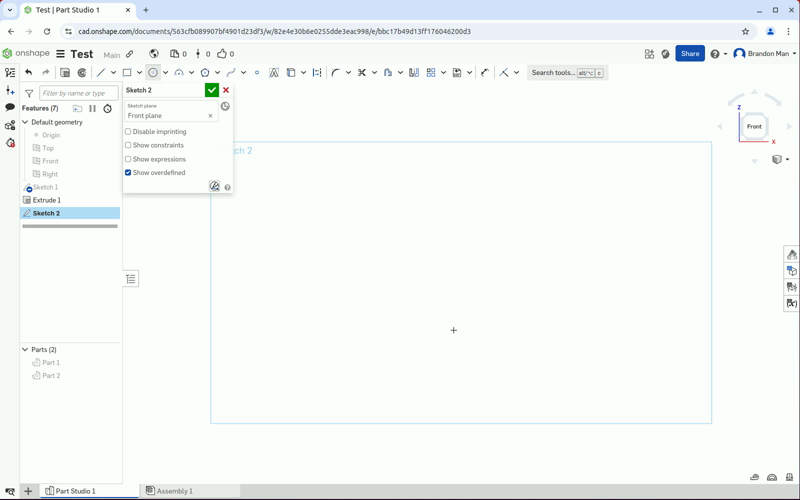
key_up(shift)
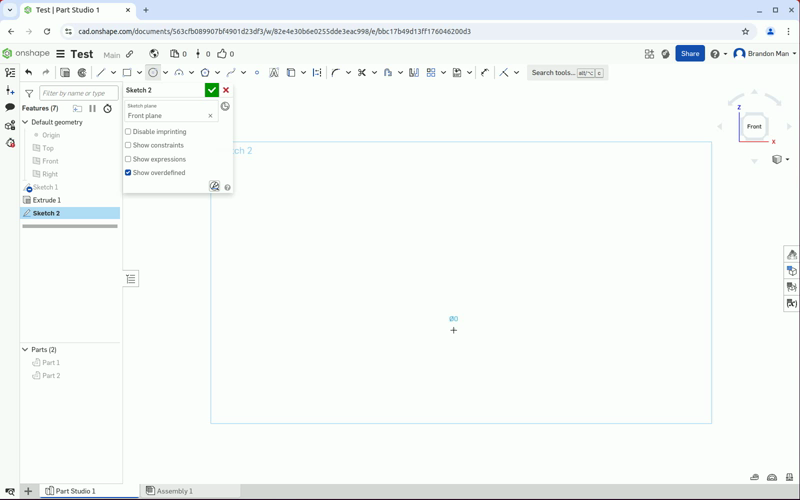
mouse_move(483, 329)
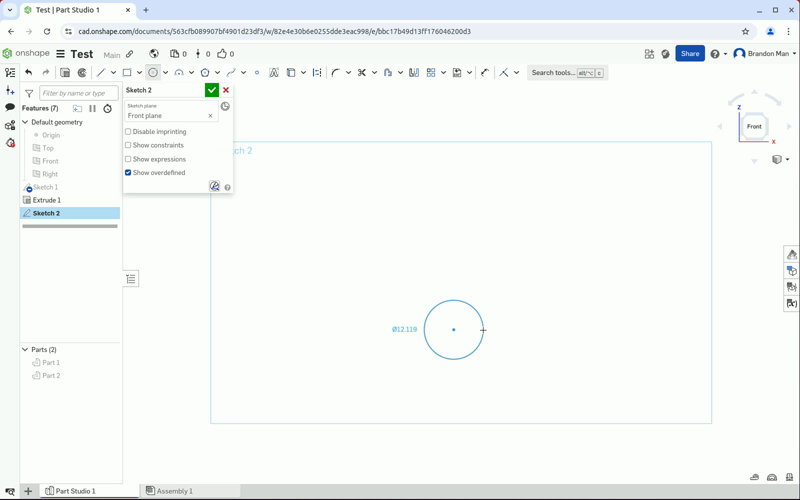
click(483, 329)
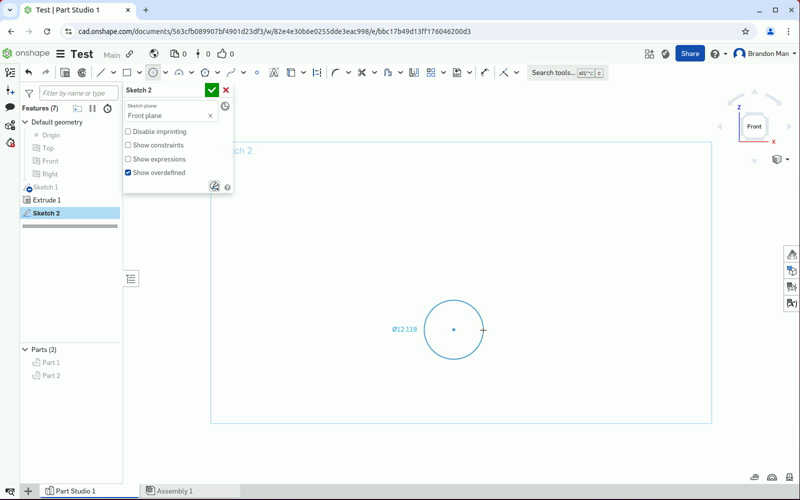
key(esc)
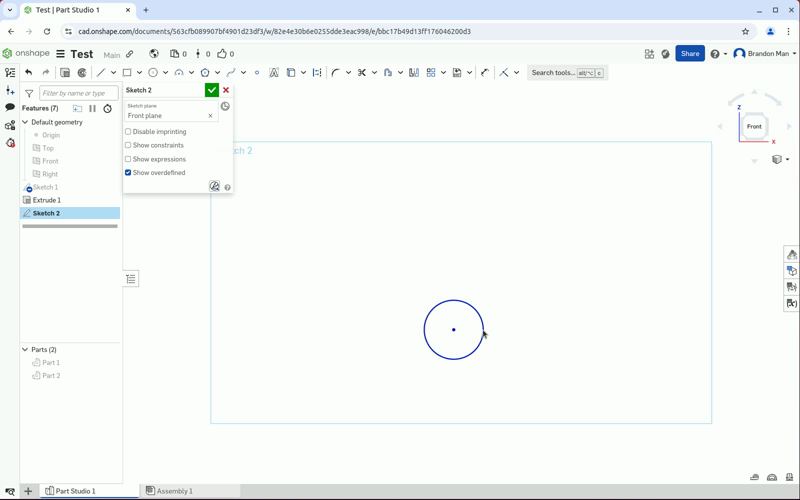
key(c)
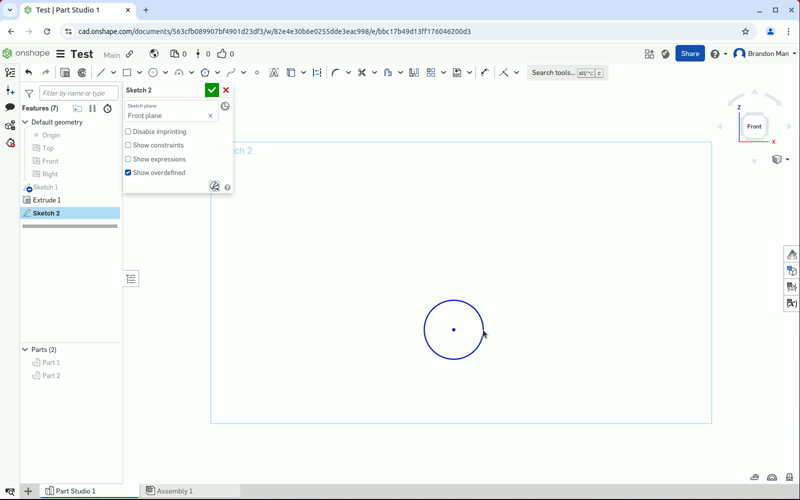
key_down(shift)
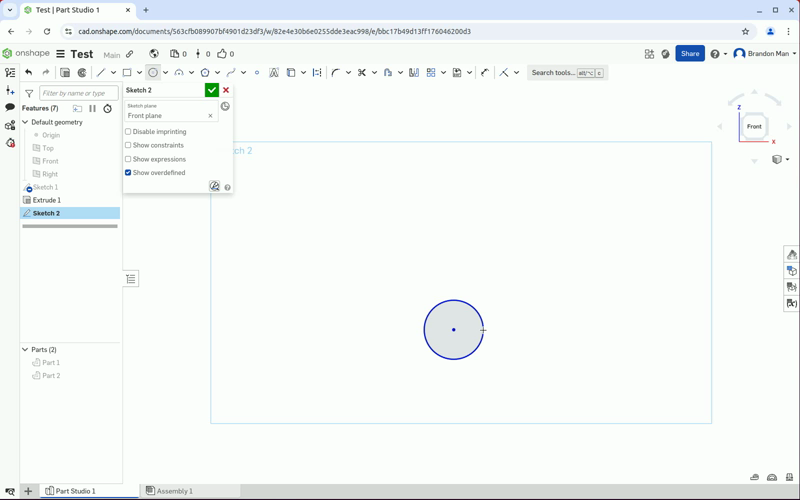
mouse_move(453, 329)
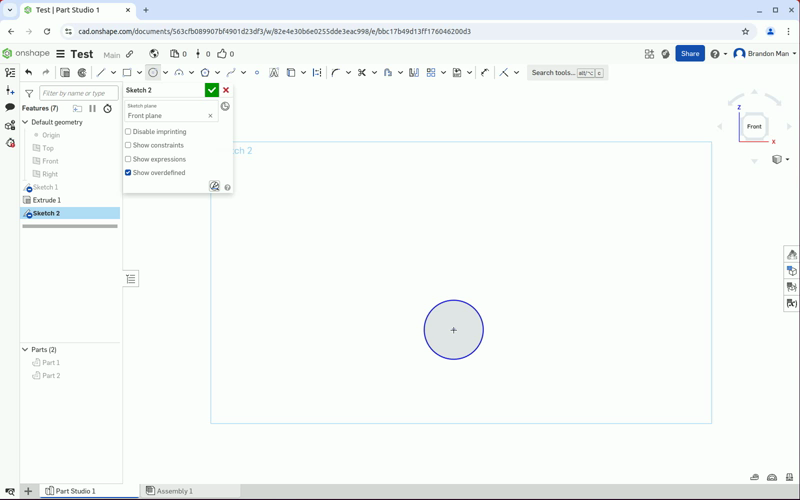
click(453, 329)
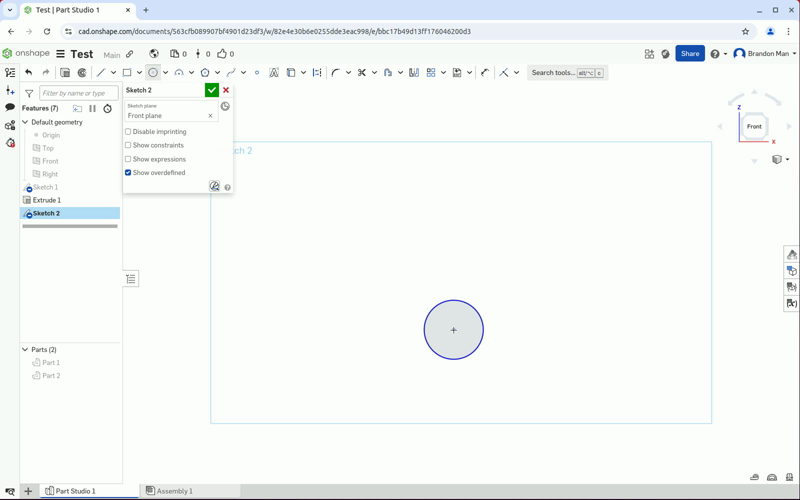
key_up(shift)
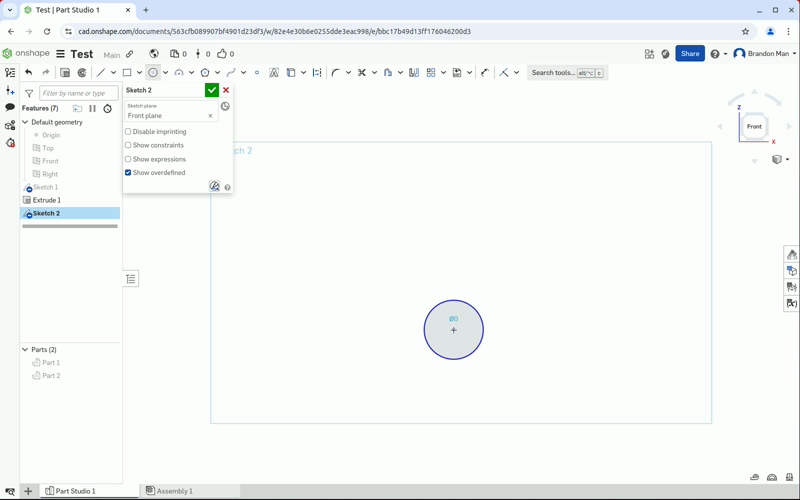
mouse_move(464, 329)
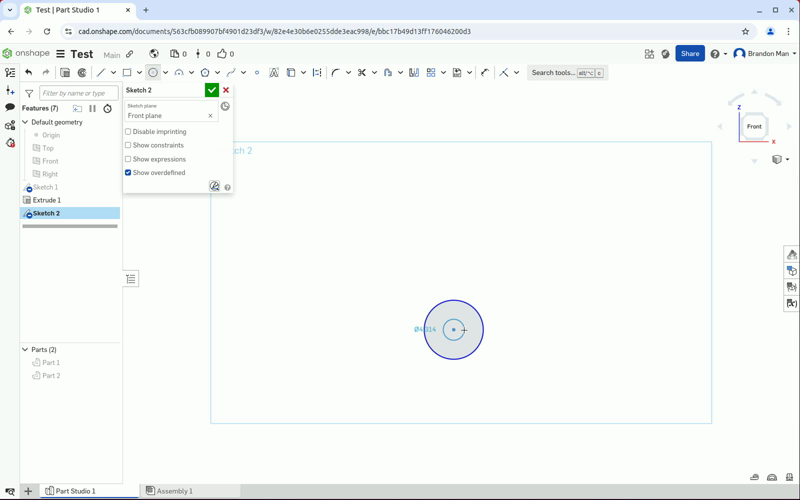
click(464, 329)
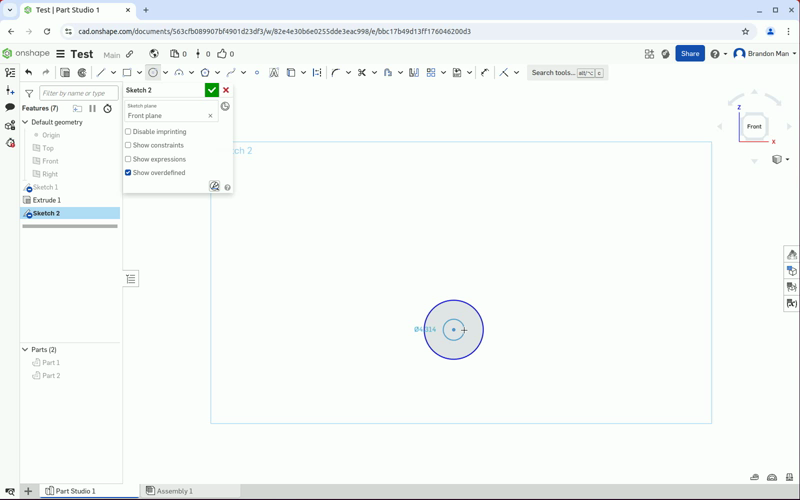
key(esc)
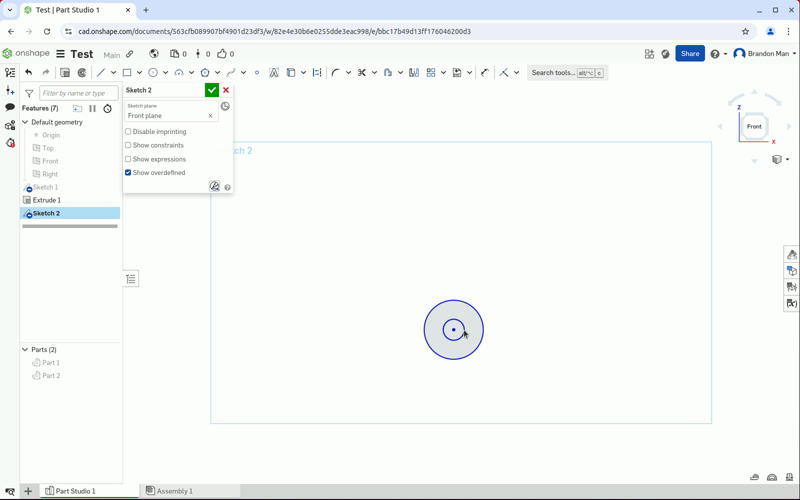
mouse_move(453, 346)
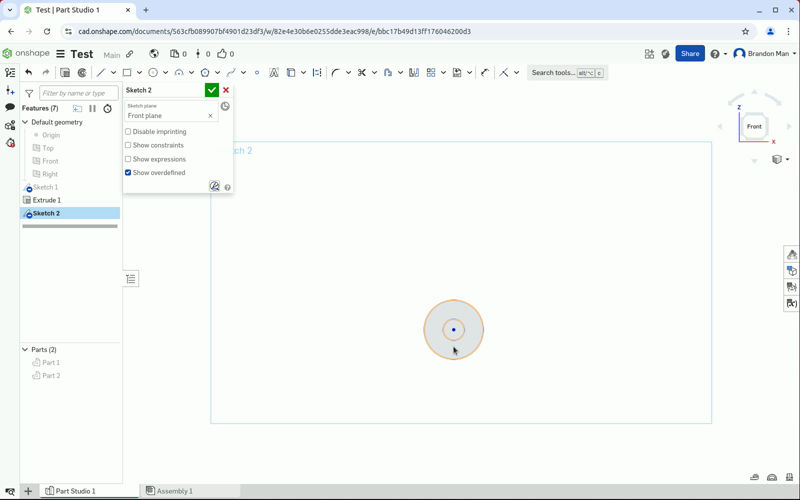
click(453, 346)
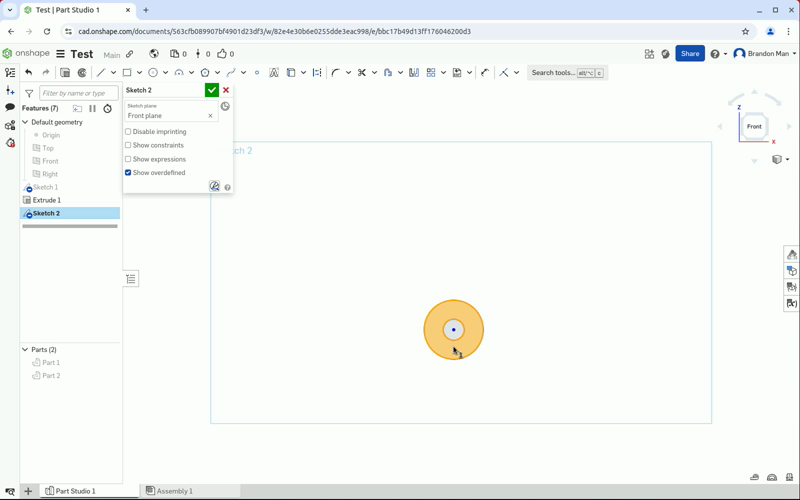
mouse_move(73, 352)
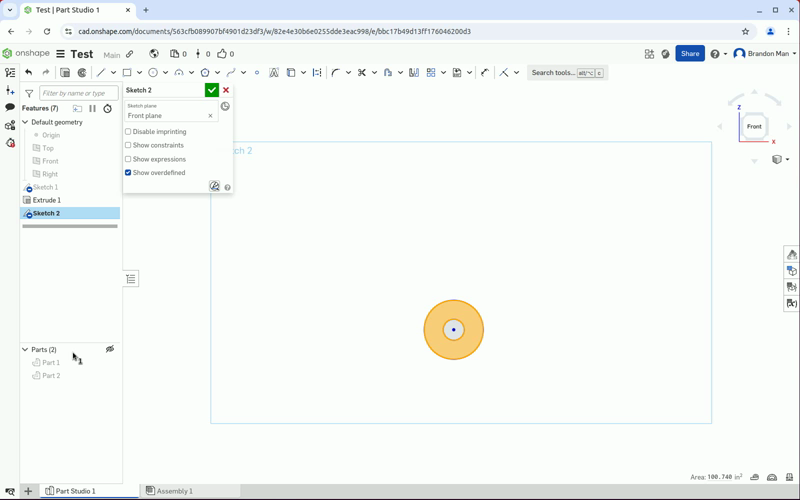
key(shift+y)
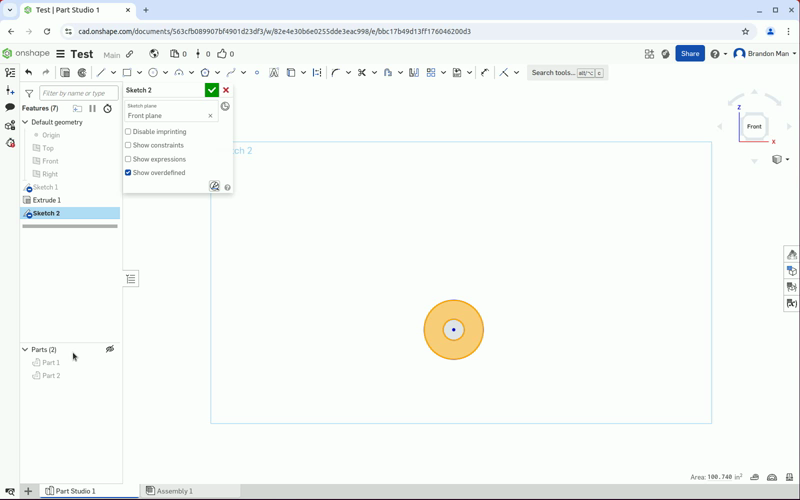
key(shift+e)
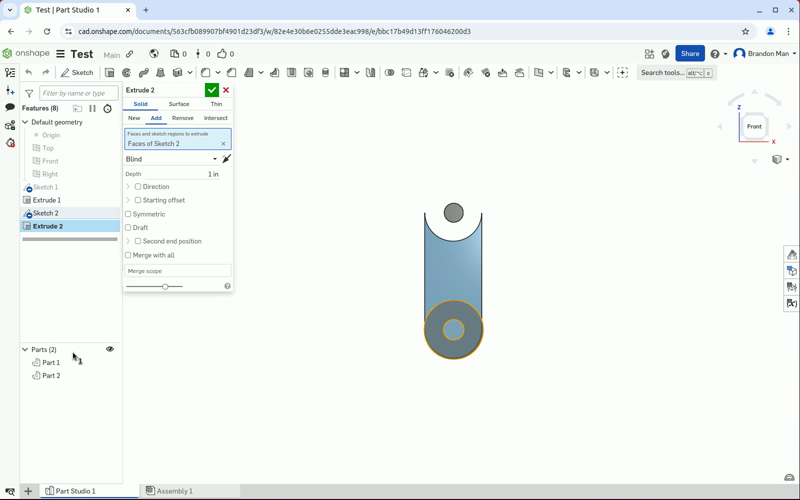
mouse_move(143, 106)
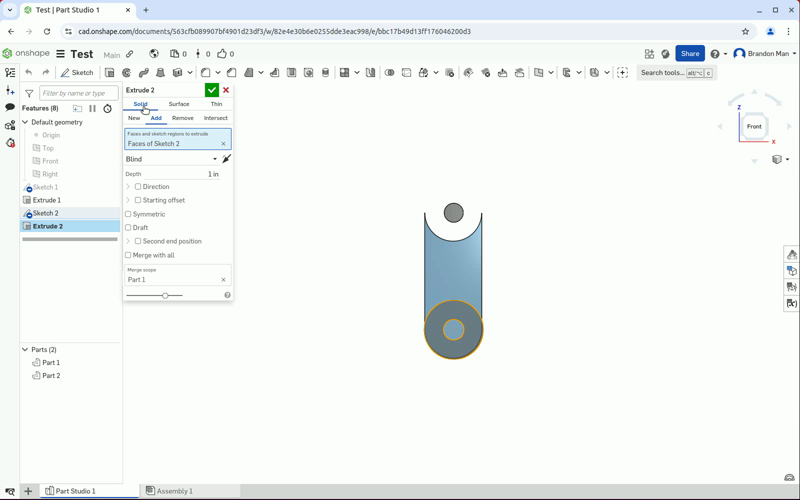
click(143, 106)
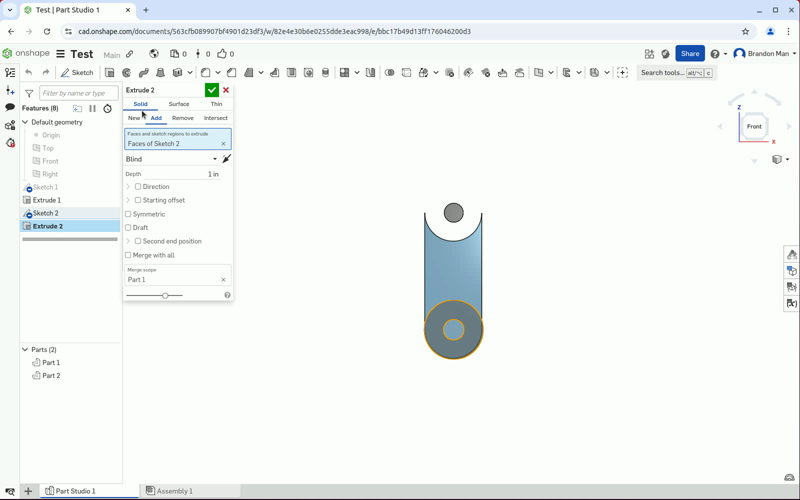
mouse_move(137, 120)
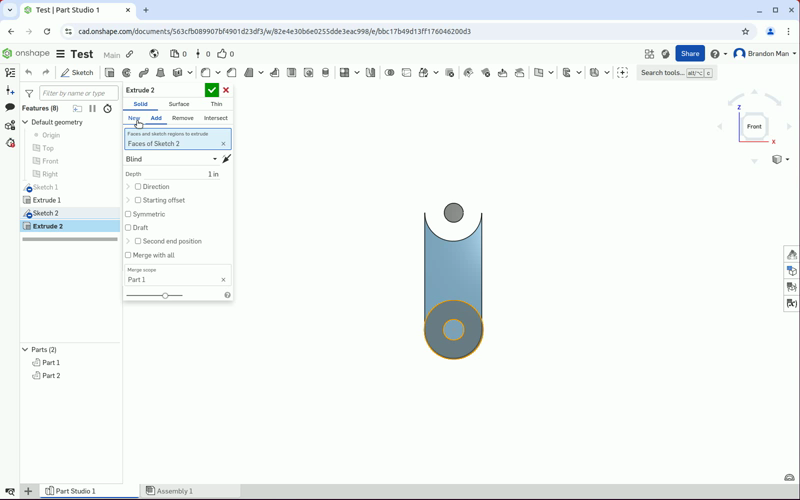
click(137, 120)
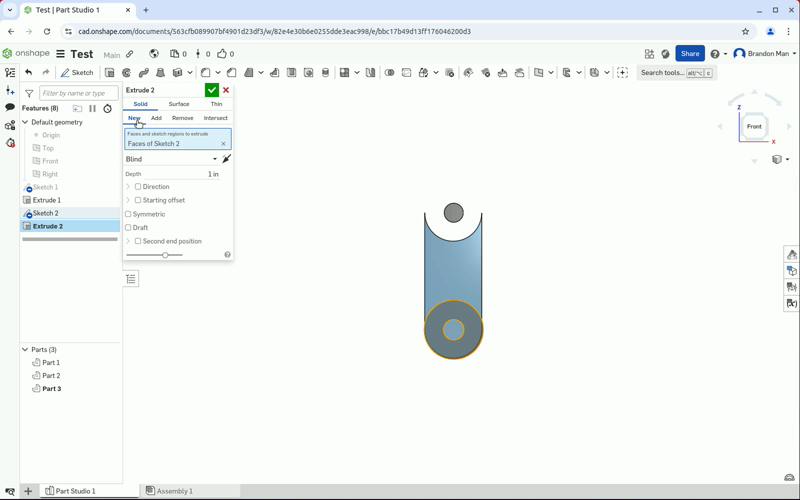
key(tab, 4)
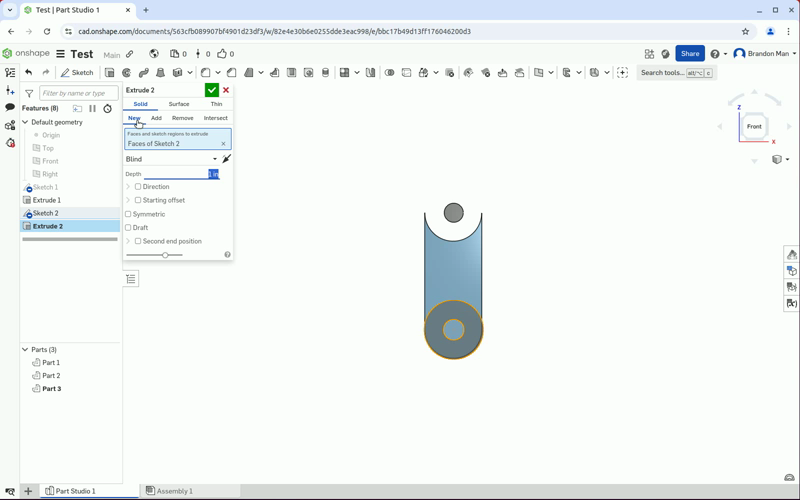
text(5.777)
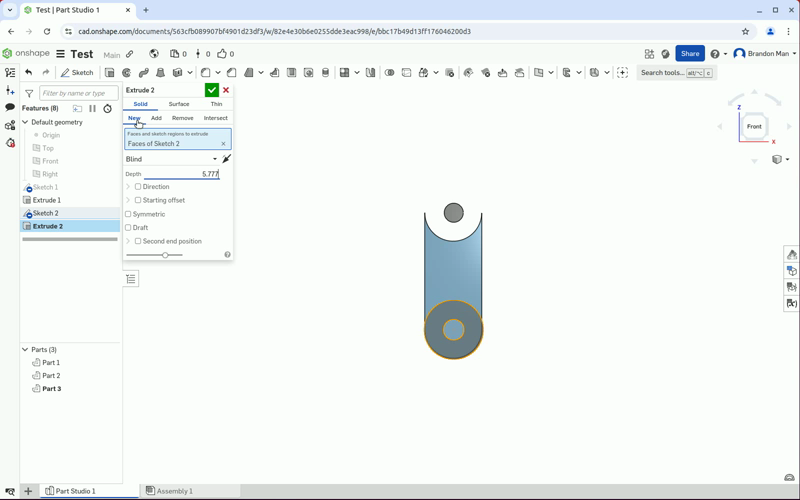
key(enter)
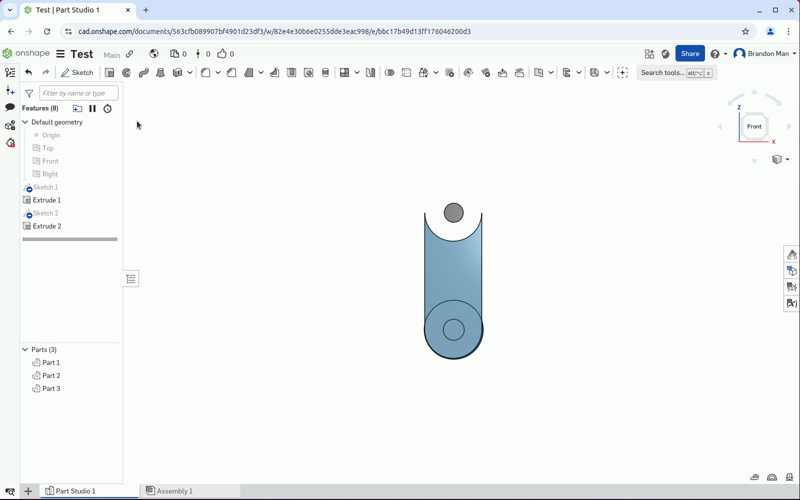
key(shift+h)
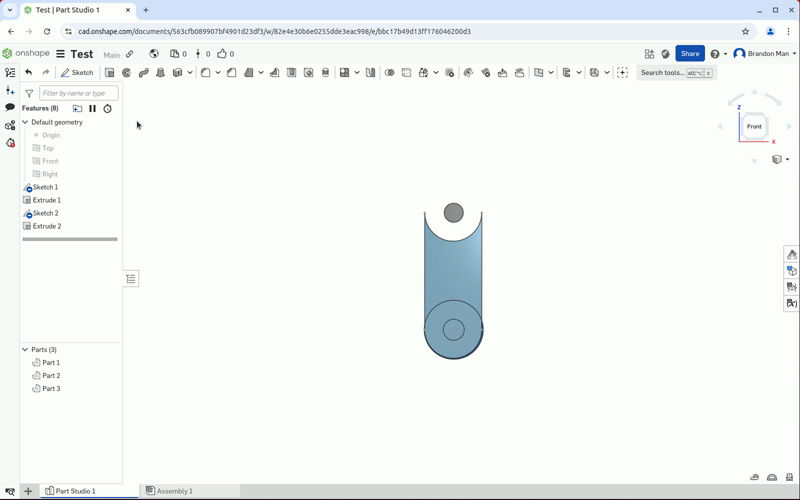
key(shift+h)
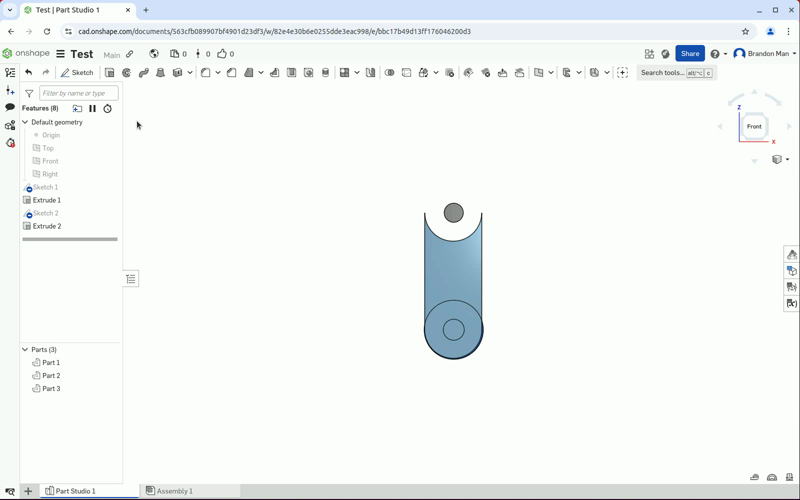
mouse_move(73, 189)
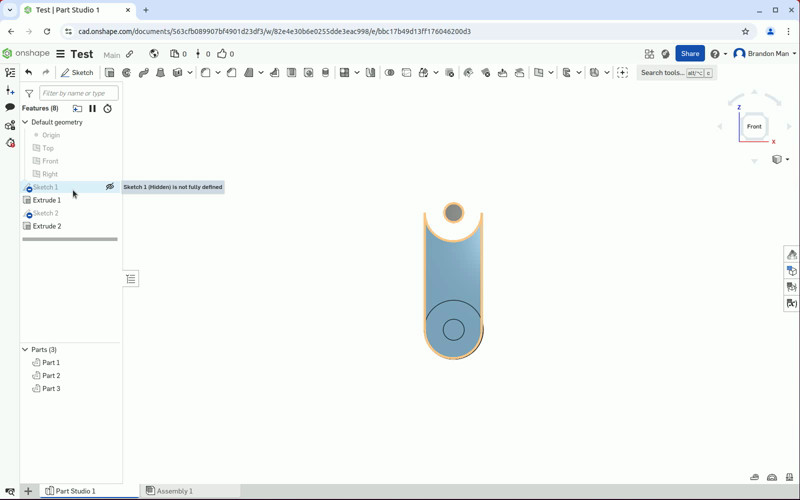
click(73, 189)
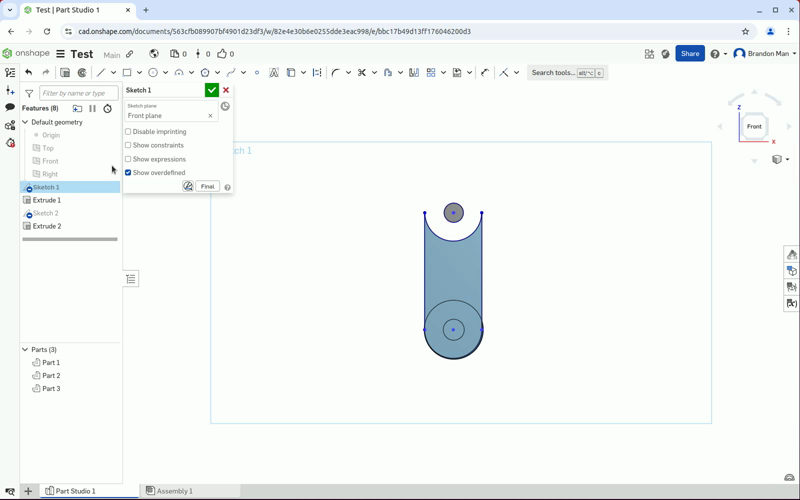
mouse_move(229, 92)
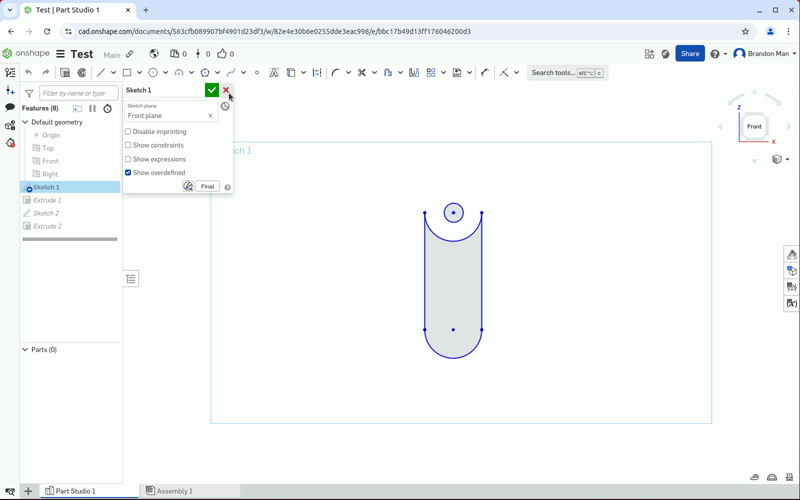
click(229, 92)
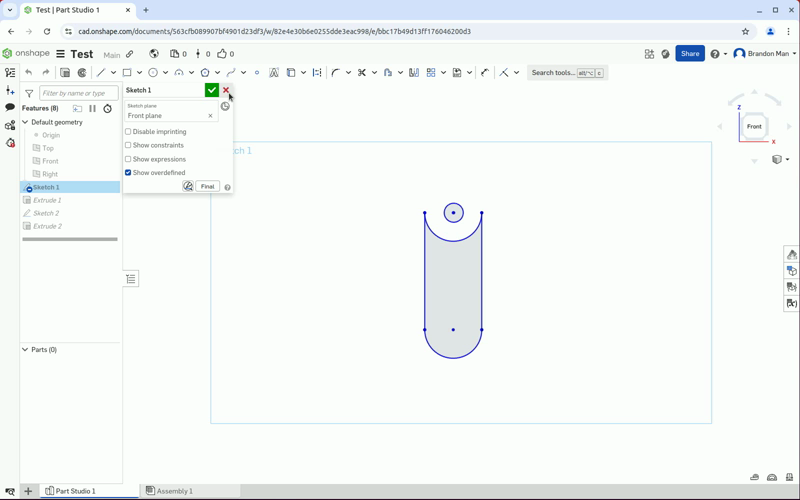
key(shift+s)
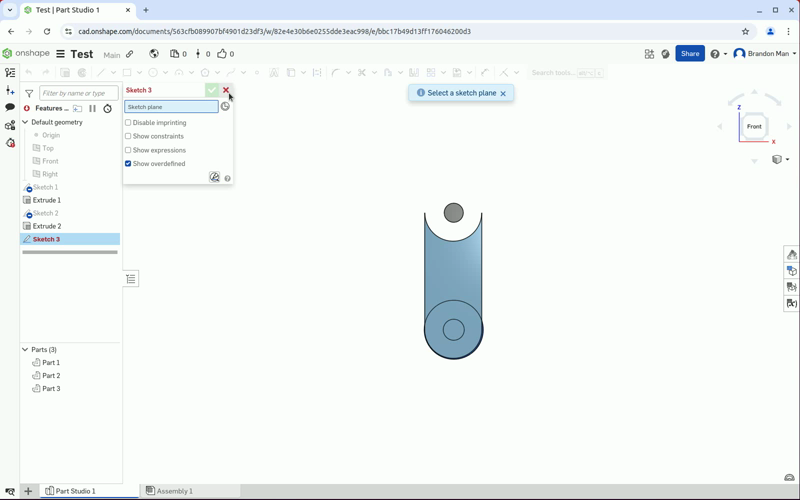
mouse_move(73, 163)
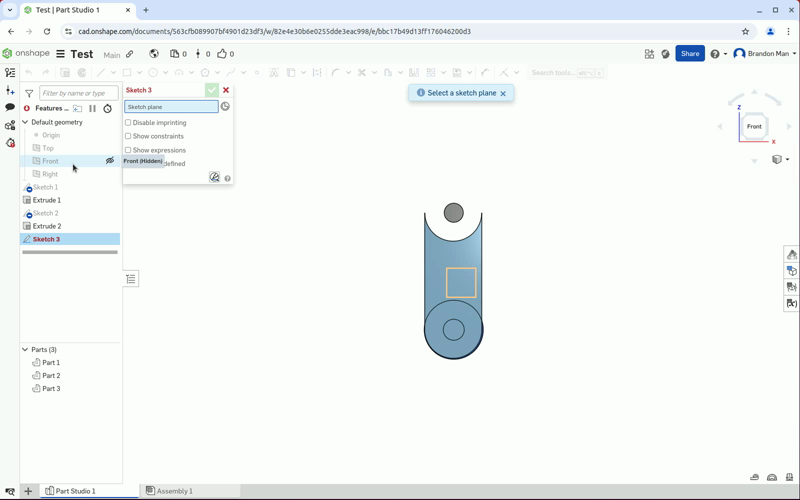
click(73, 163)
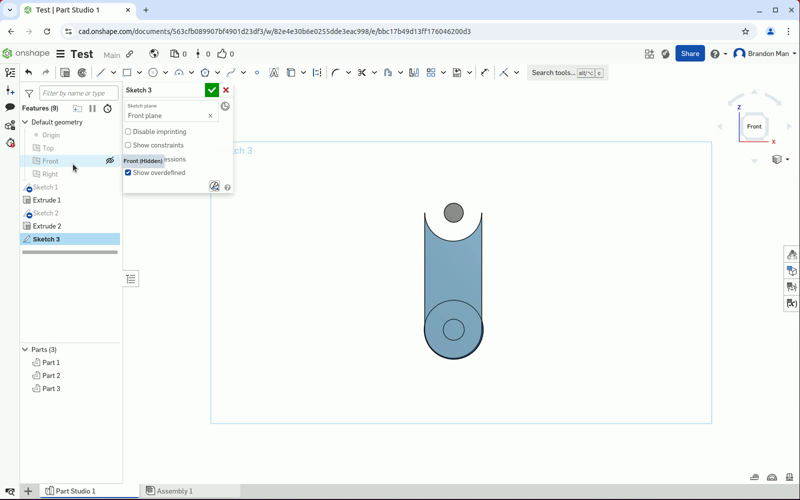
mouse_move(73, 352)
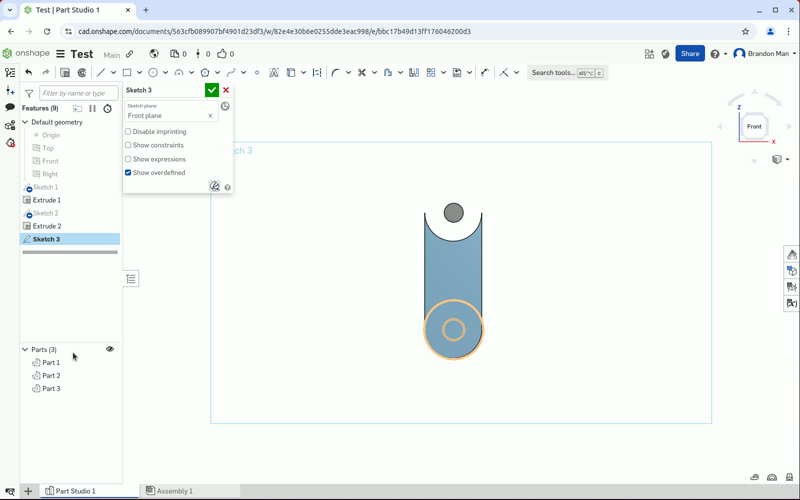
key(y)
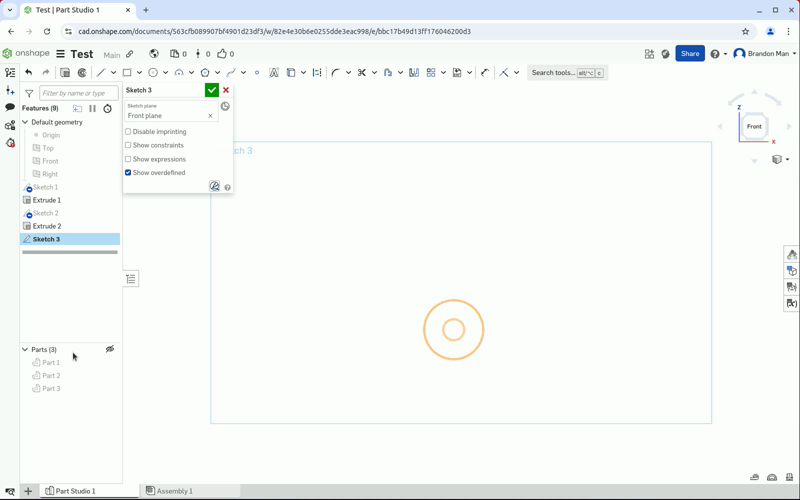
key(c)
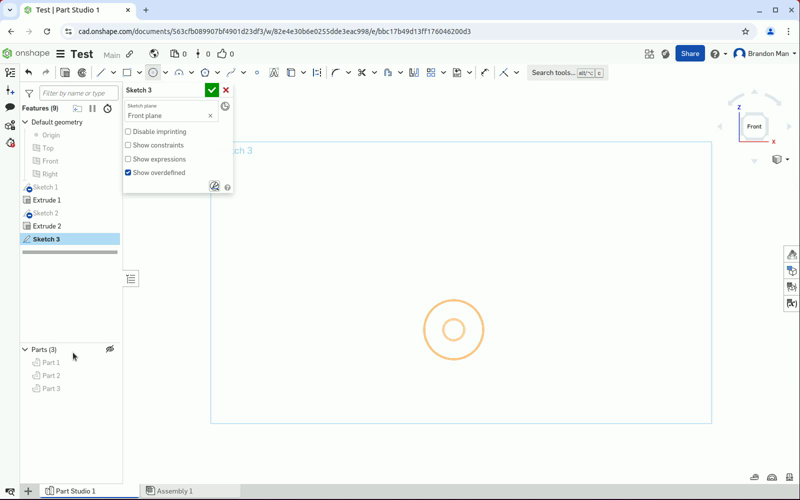
key_down(shift)
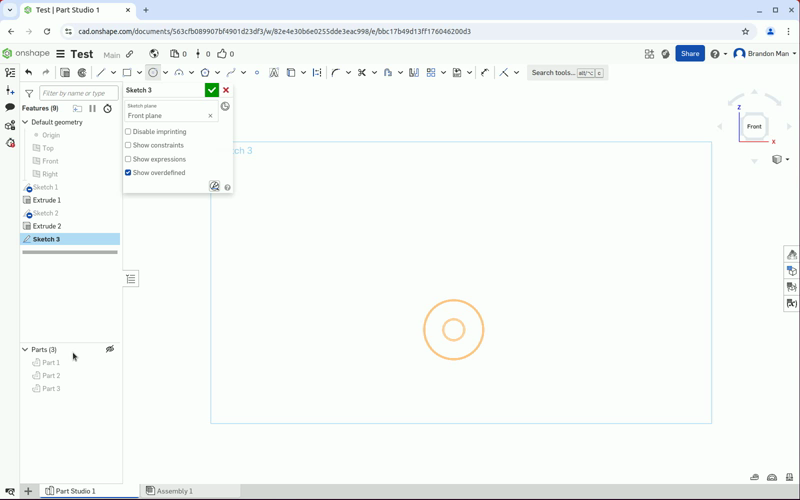
mouse_move(453, 329)
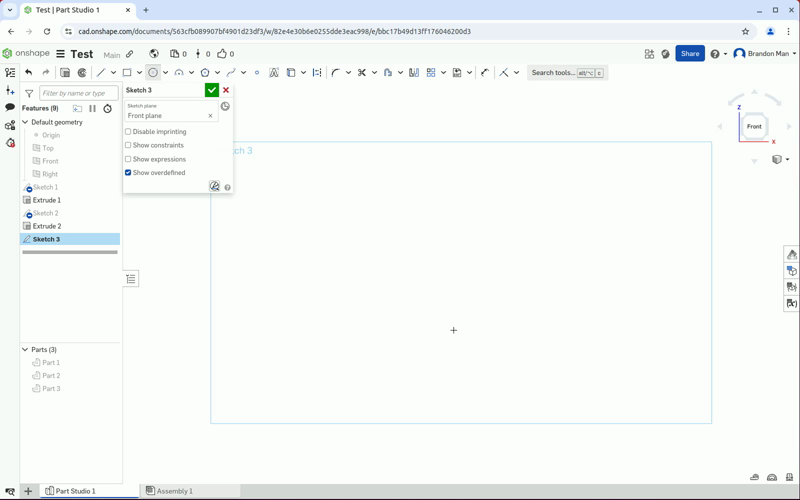
click(453, 329)
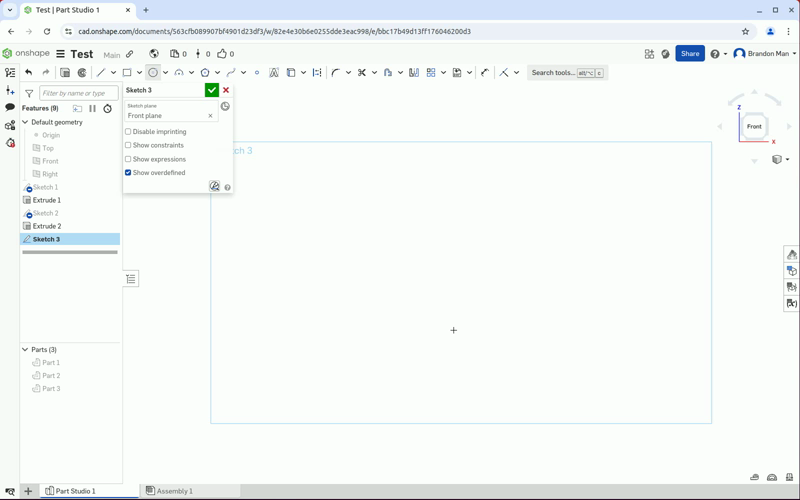
key_up(shift)
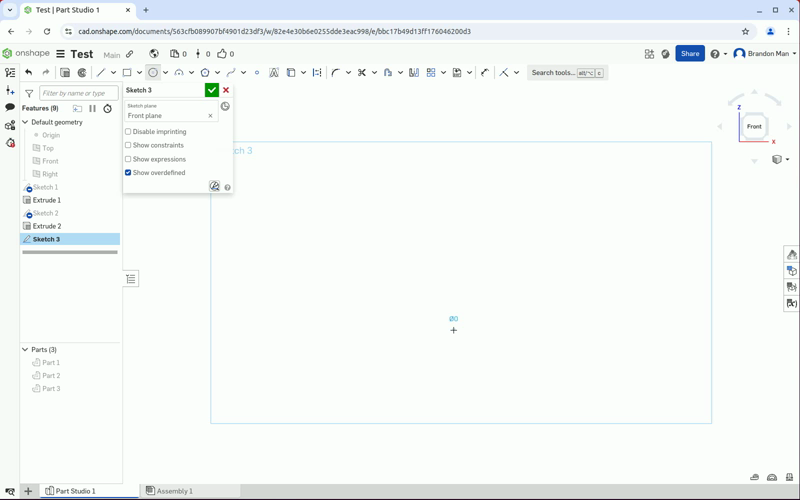
mouse_move(483, 329)
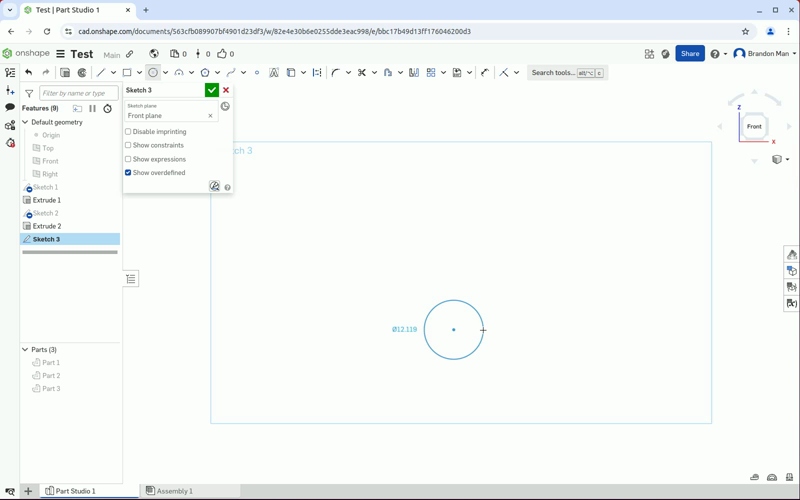
click(483, 329)
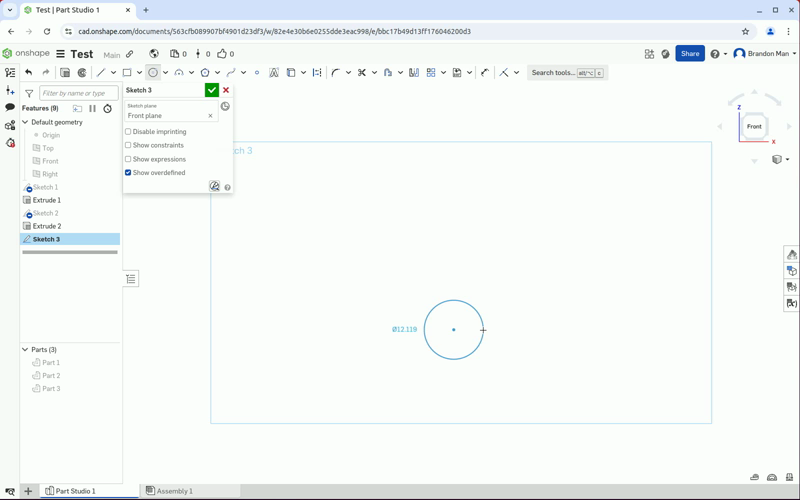
key(esc)
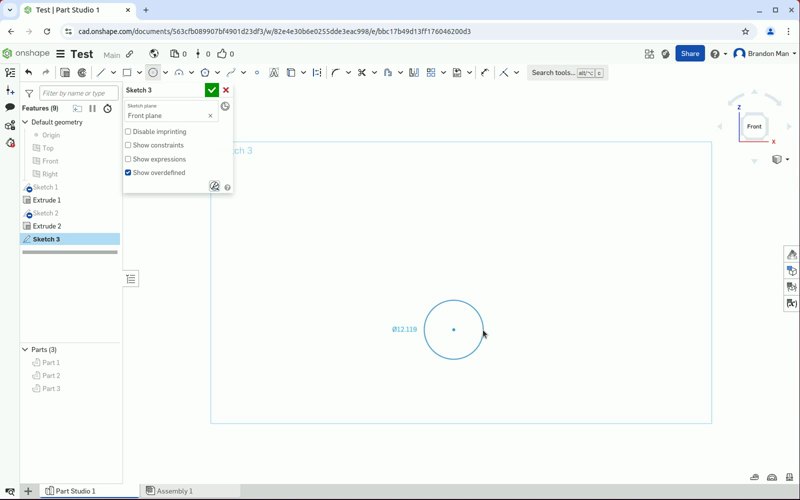
key(c)
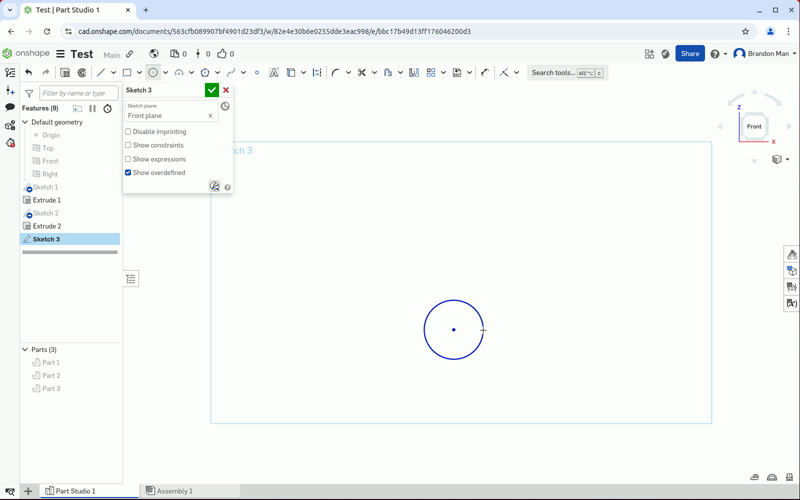
key_down(shift)
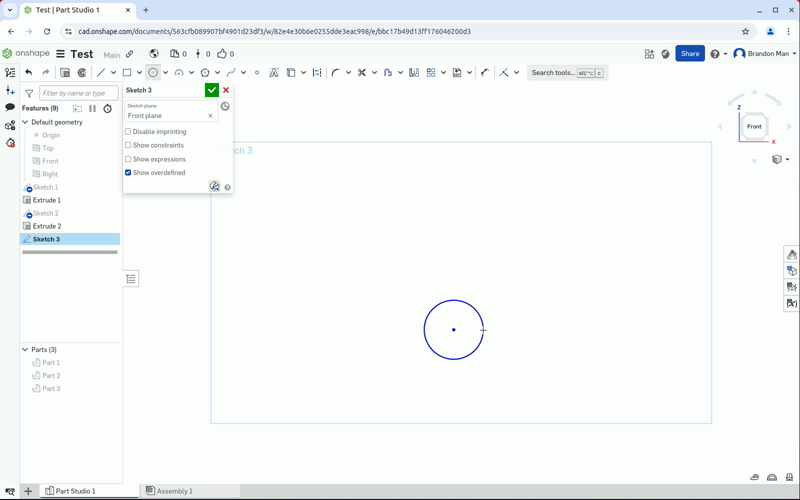
mouse_move(453, 329)
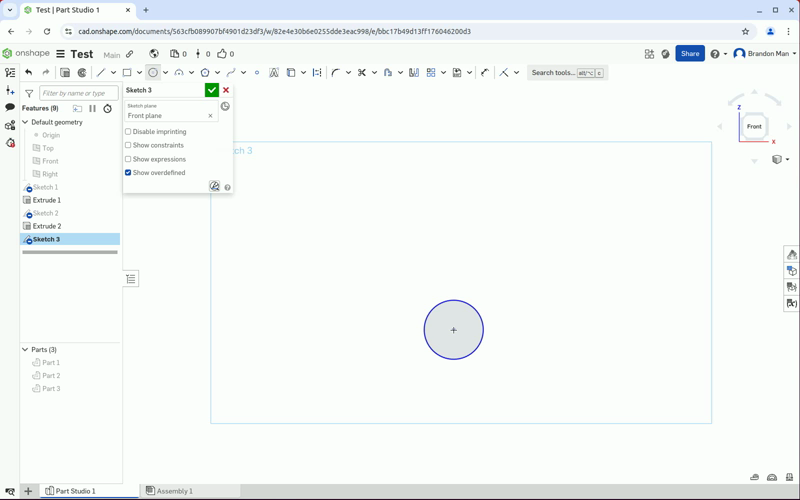
click(453, 329)
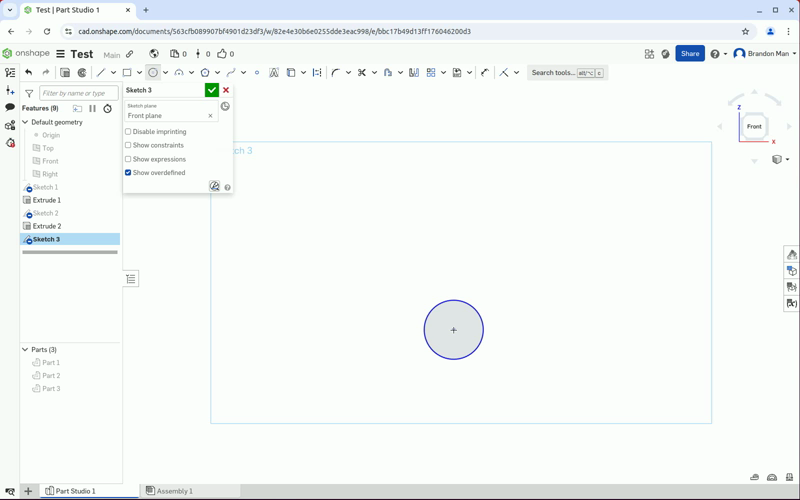
key_up(shift)
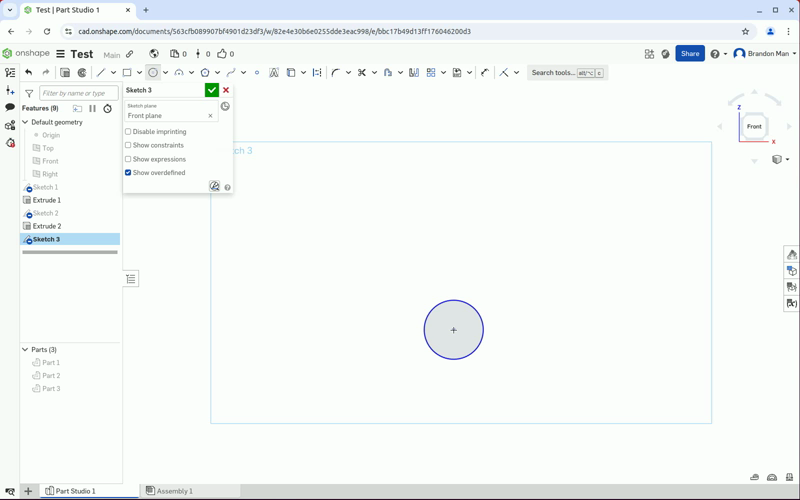
mouse_move(464, 329)
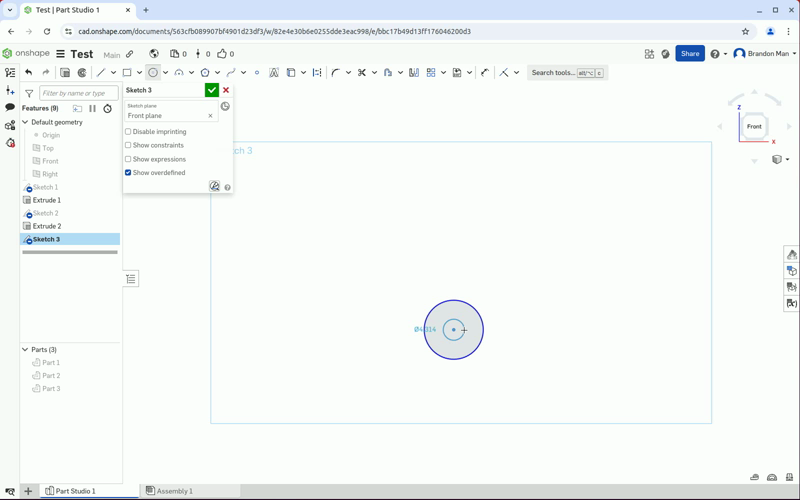
click(464, 329)
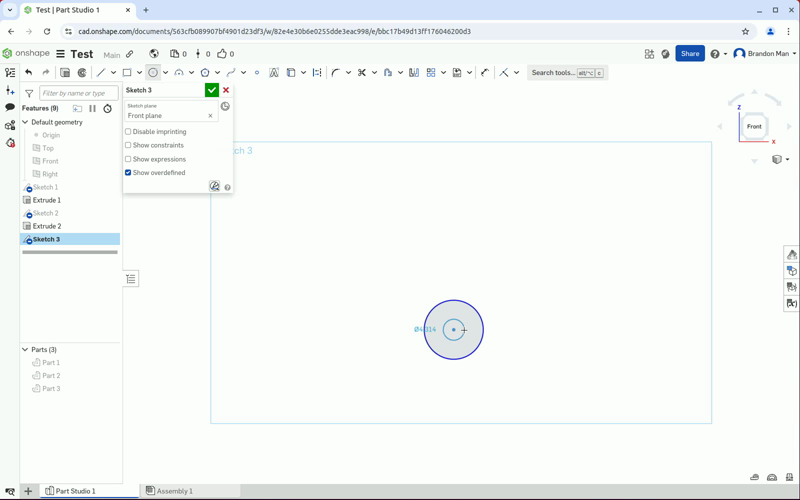
key(esc)
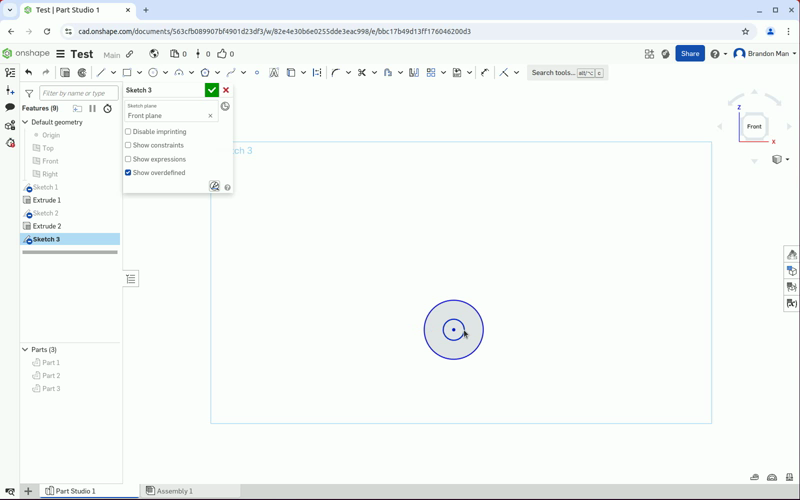
mouse_move(450, 304)
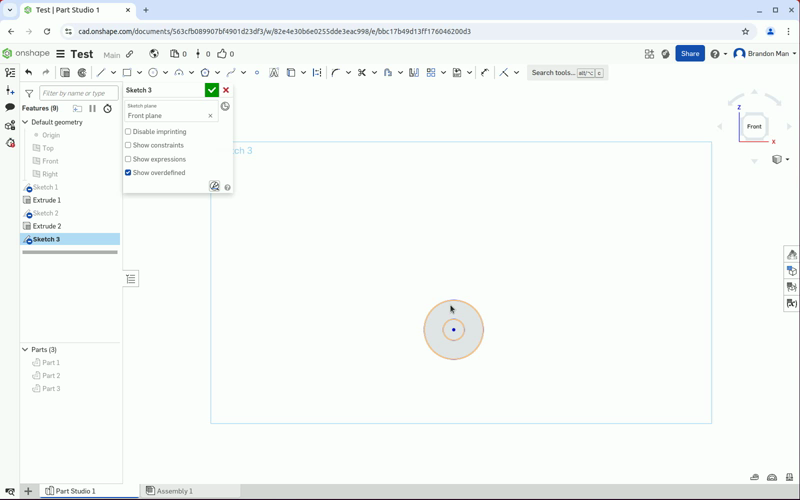
click(450, 304)
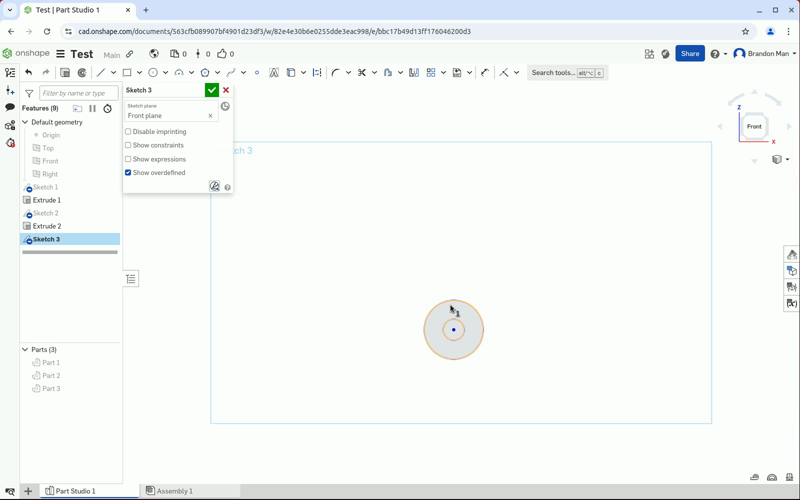
mouse_move(73, 352)
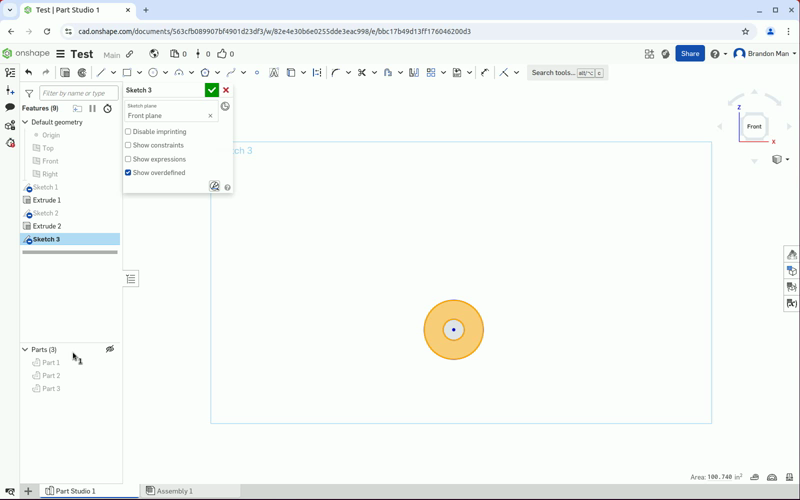
key(shift+y)
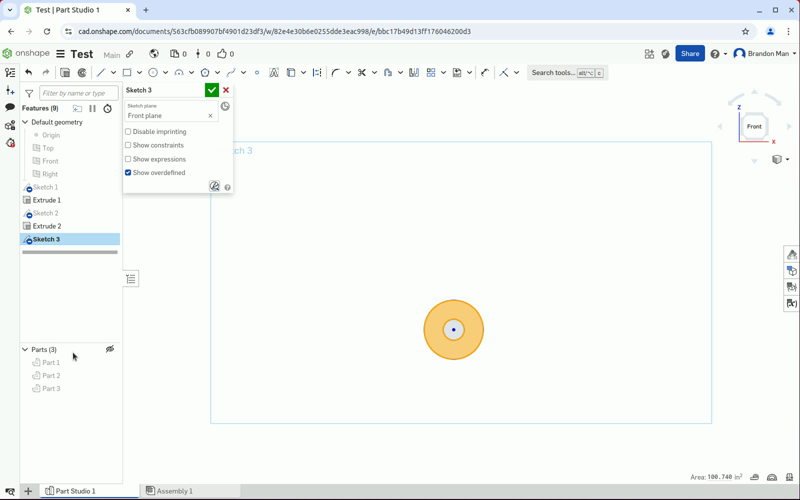
key(shift+e)
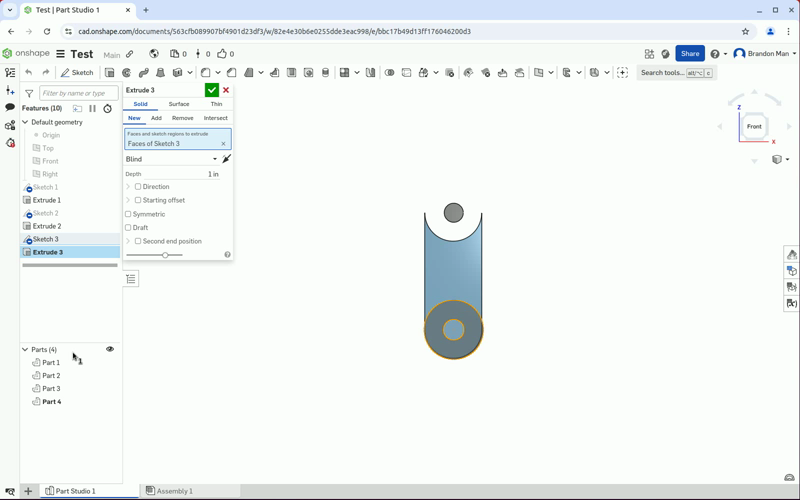
mouse_move(143, 106)
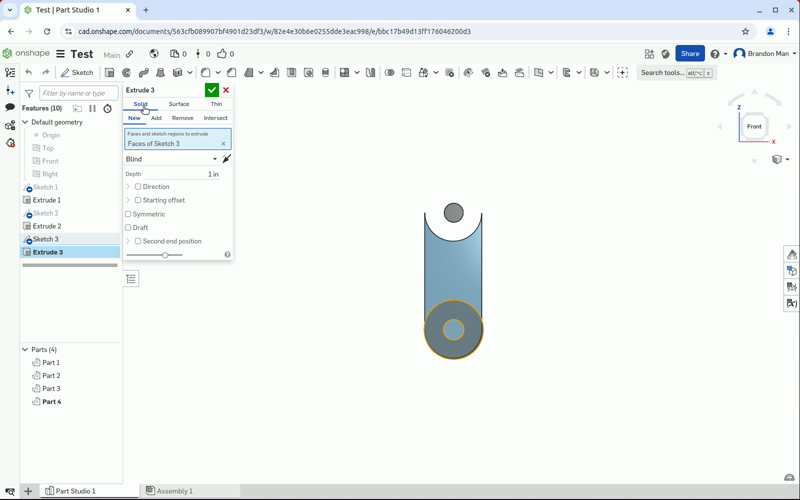
click(143, 106)
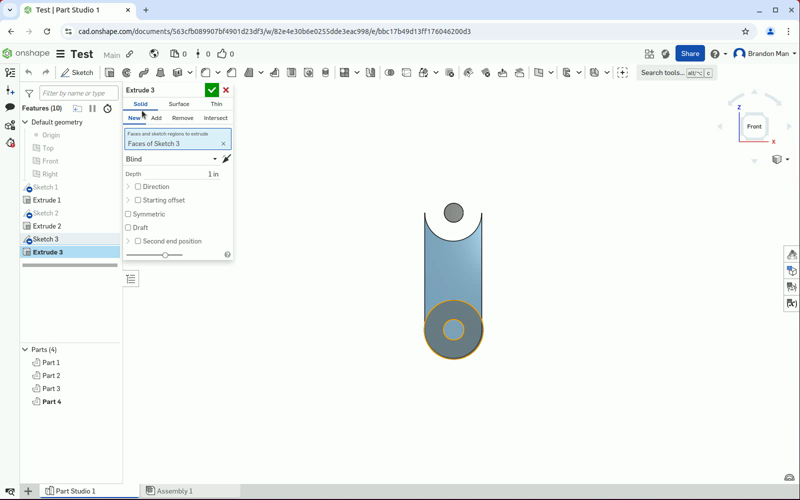
mouse_move(137, 120)
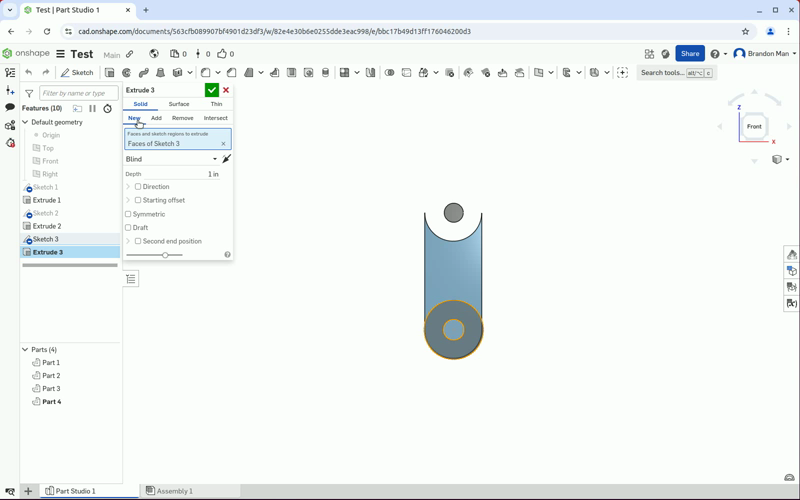
click(137, 120)
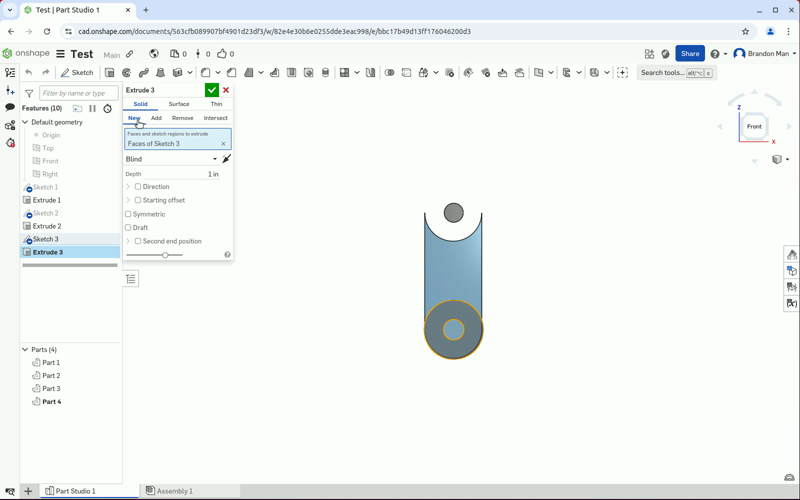
key(tab, 4)
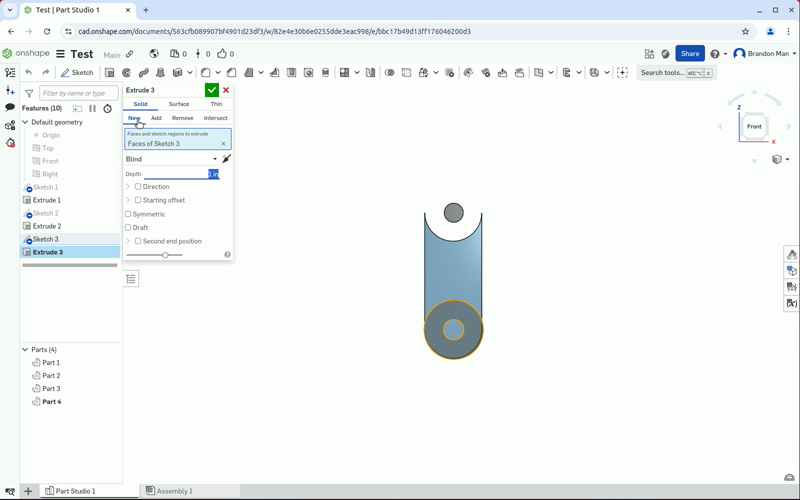
text(23.108)
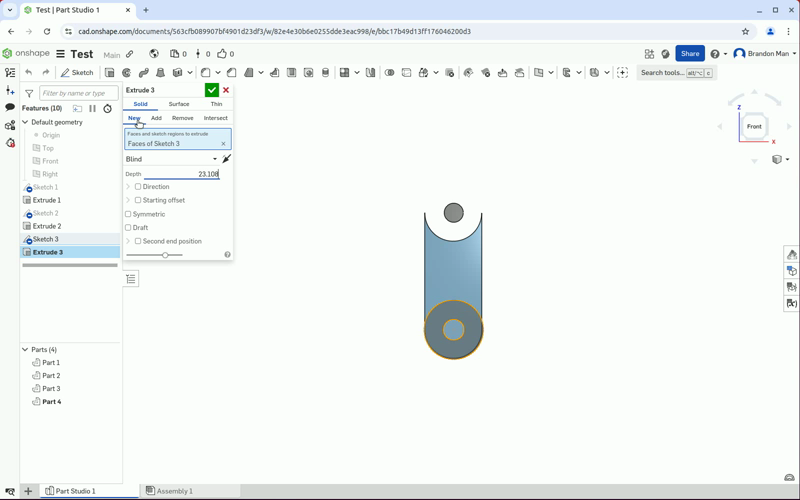
key(enter)
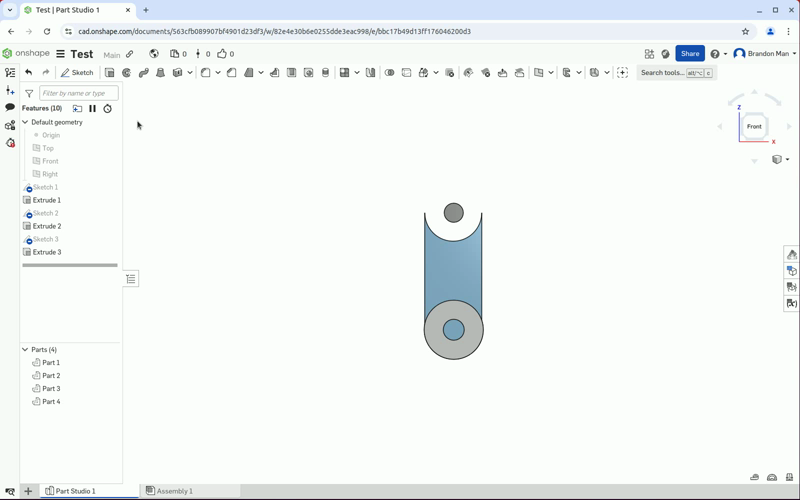
key(shift+h)
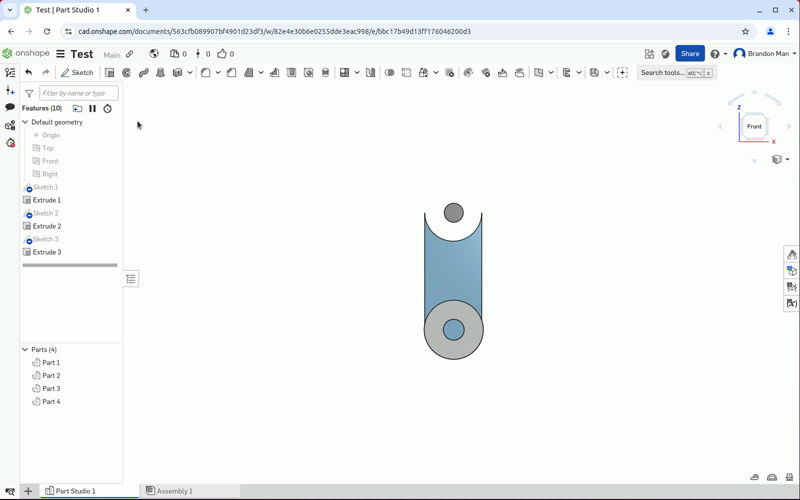
key(shift+h)
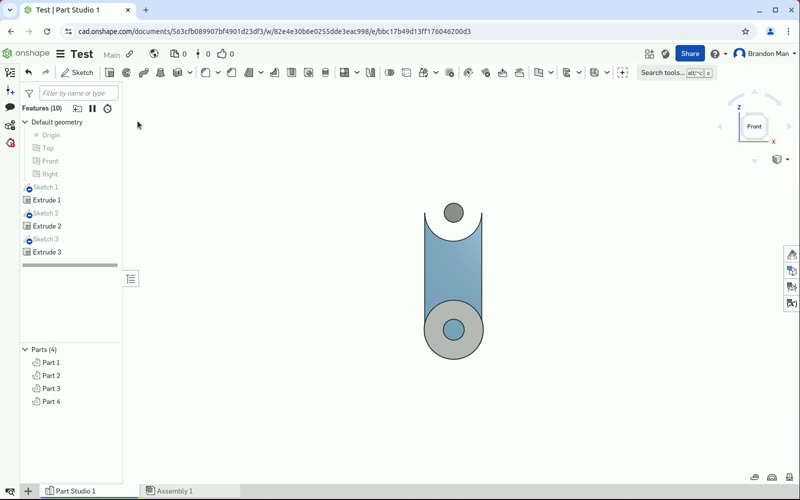
key(shift+7)
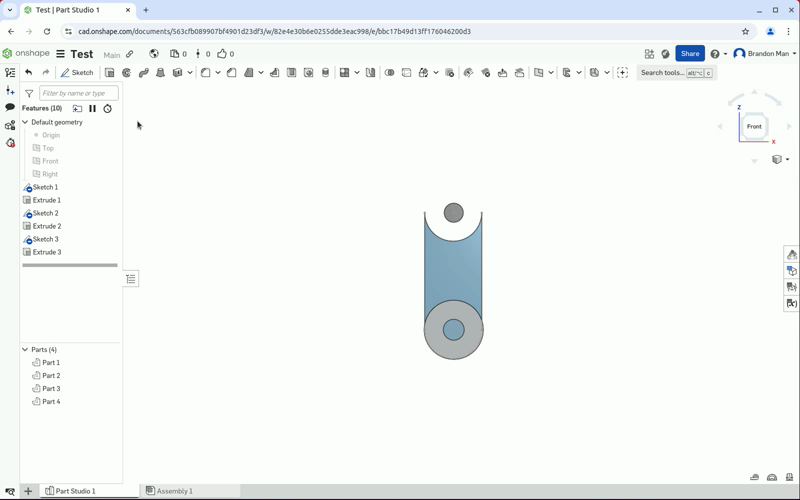
key(left, 2)
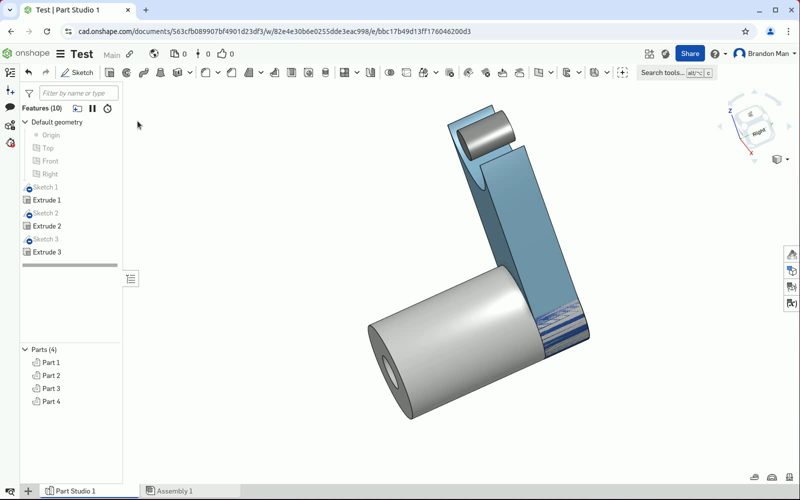
key(down, 2)
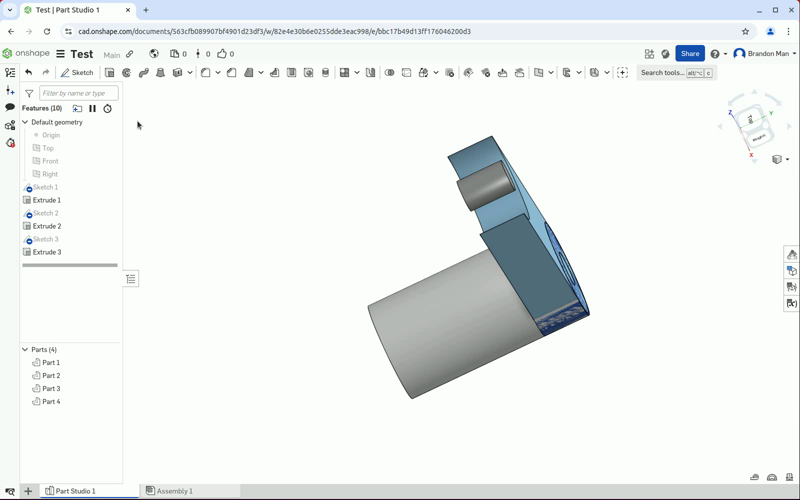
key(up, 2)
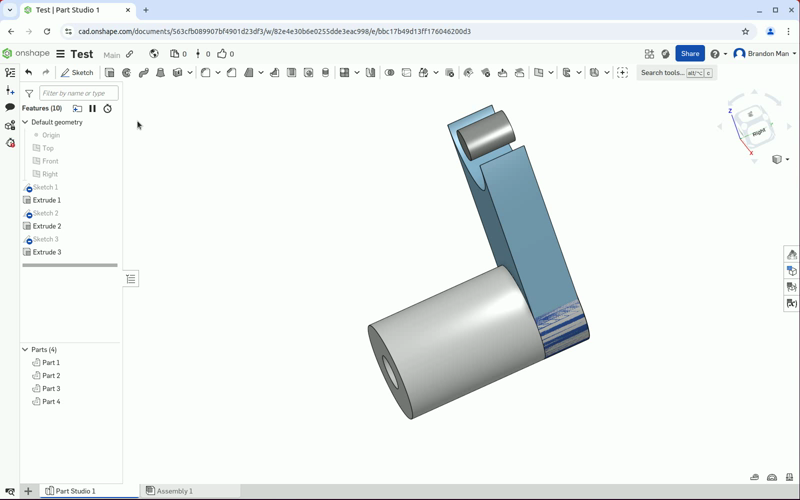
key(right, 2)
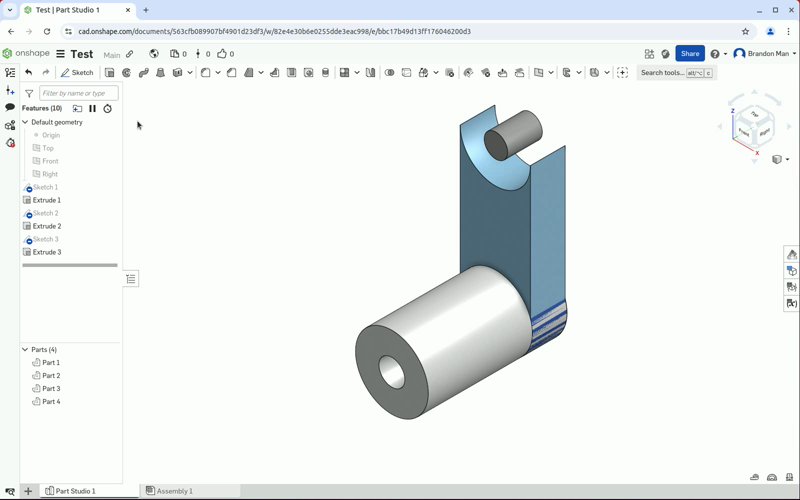
mouse_move(73, 189)
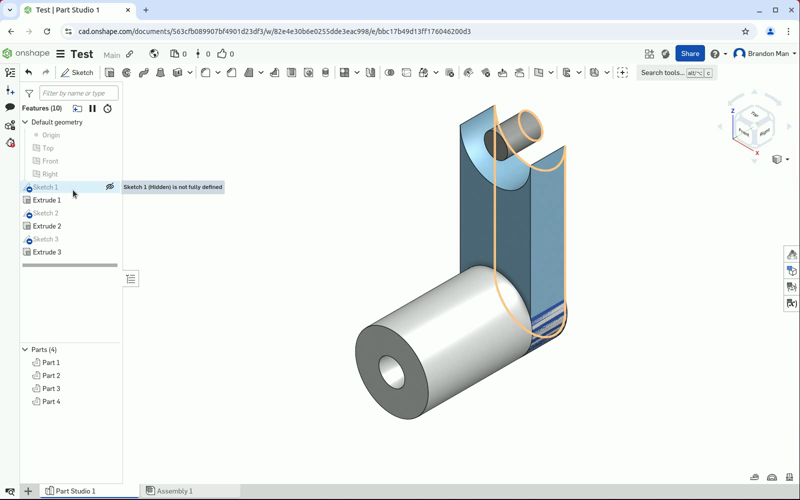
click(73, 189)